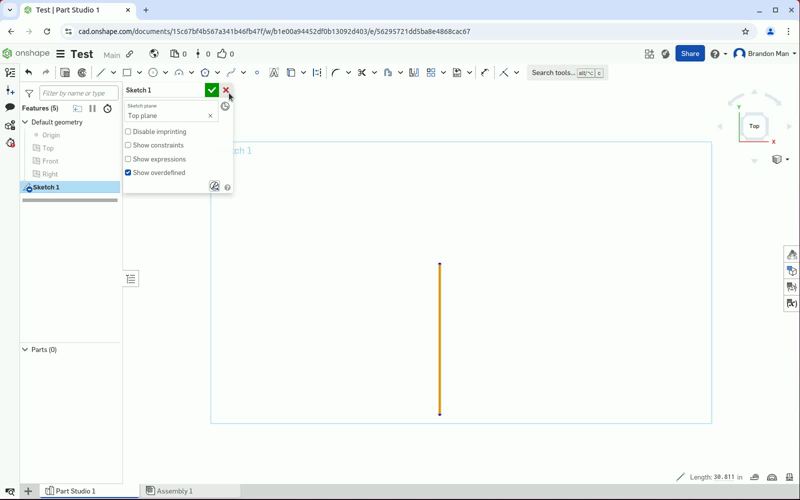
key(shift+h)
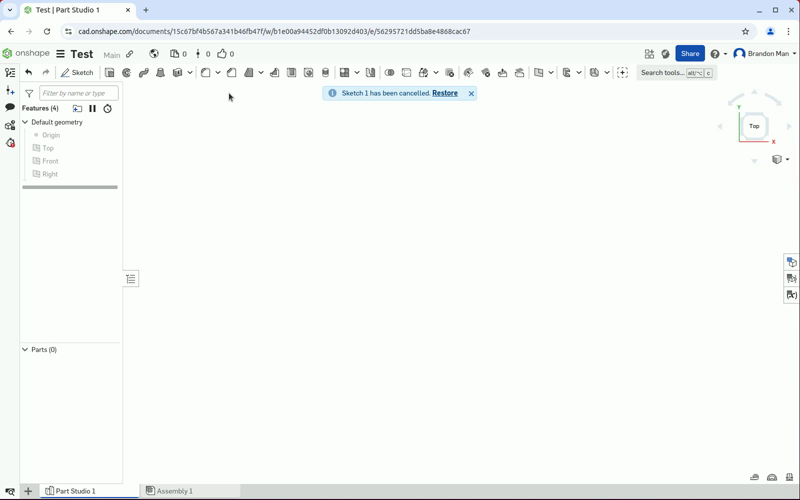
mouse_move(73, 352)
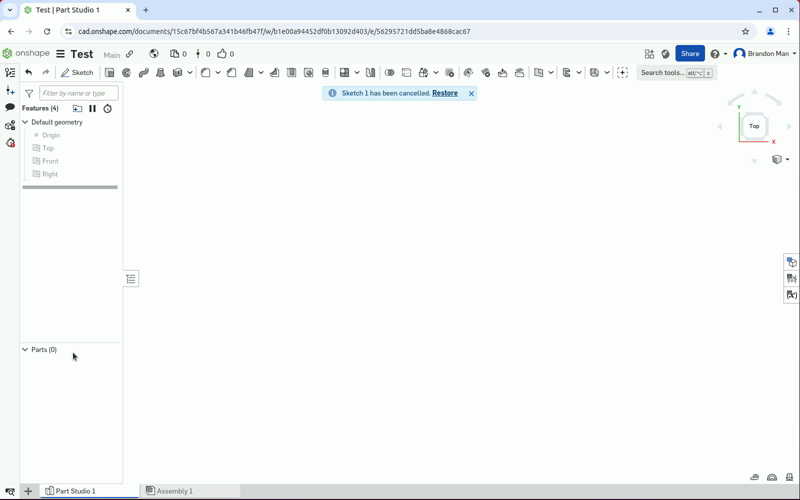
key(y)
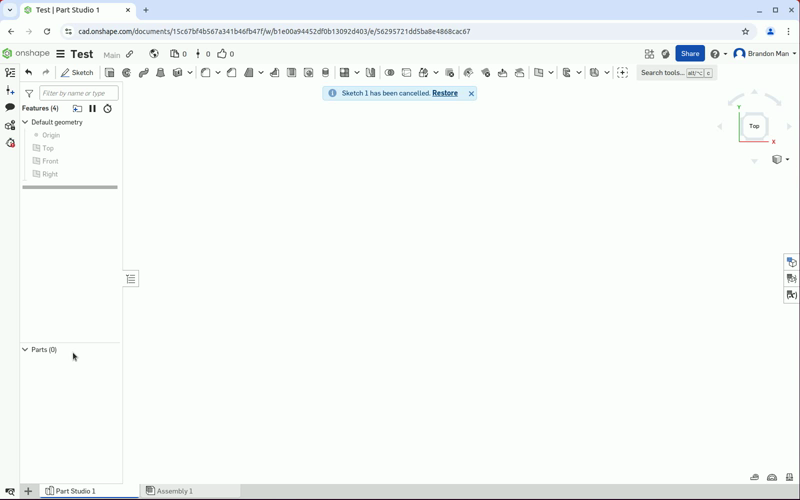
key(shift+p)
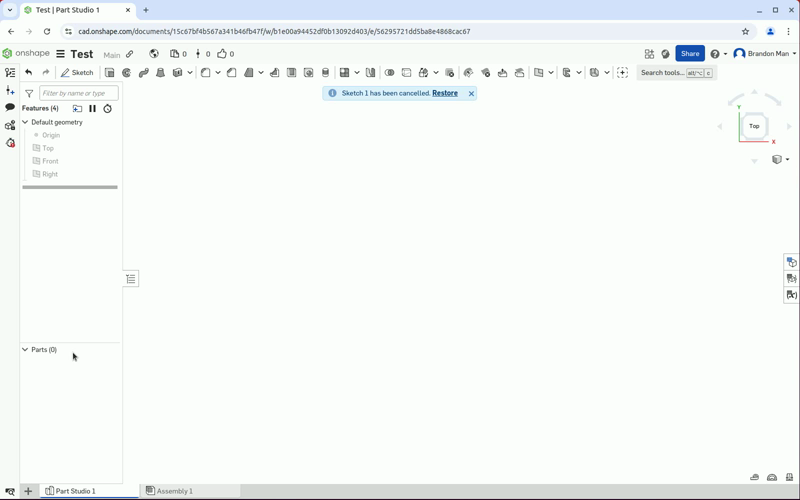
key(space)
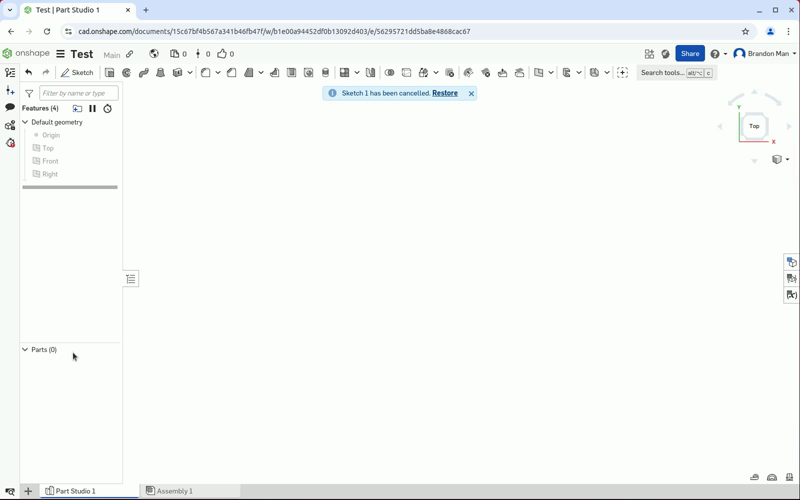
key_down(shift)
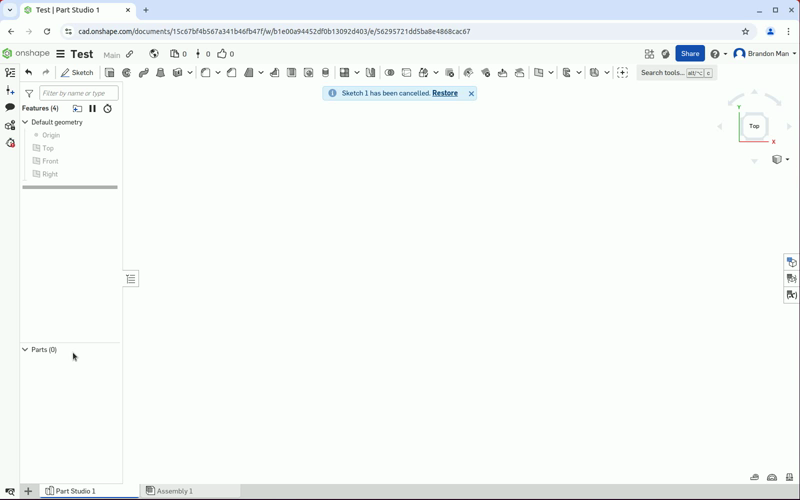
key(up)
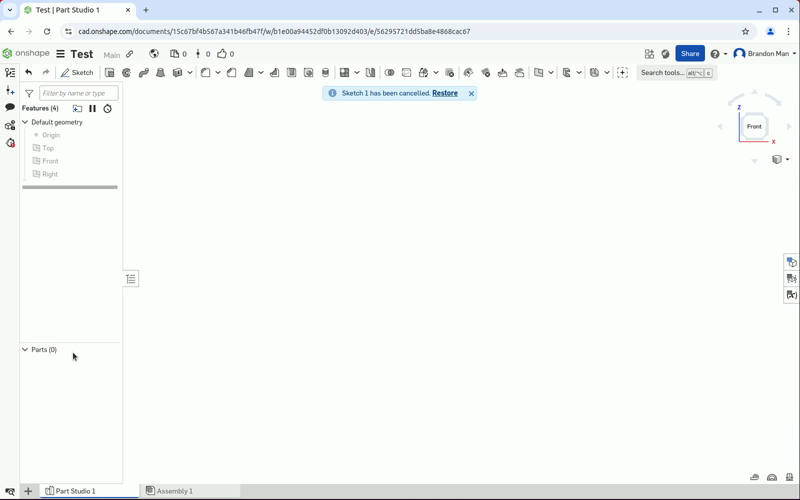
key_up(shift)
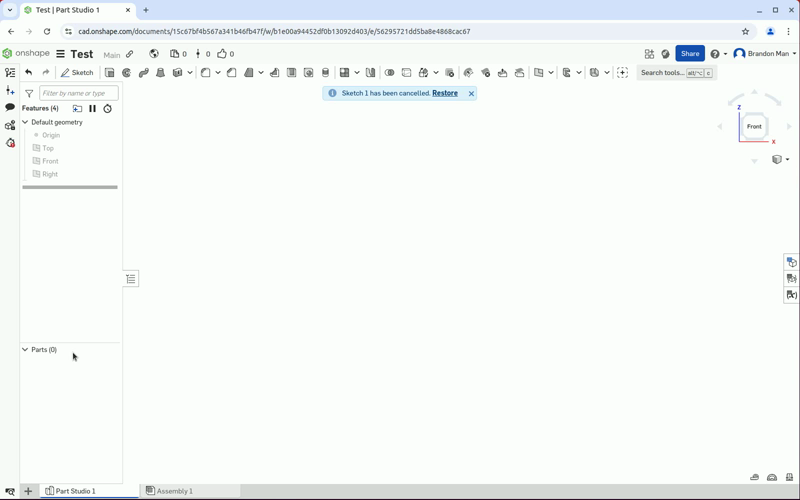
mouse_move(73, 352)
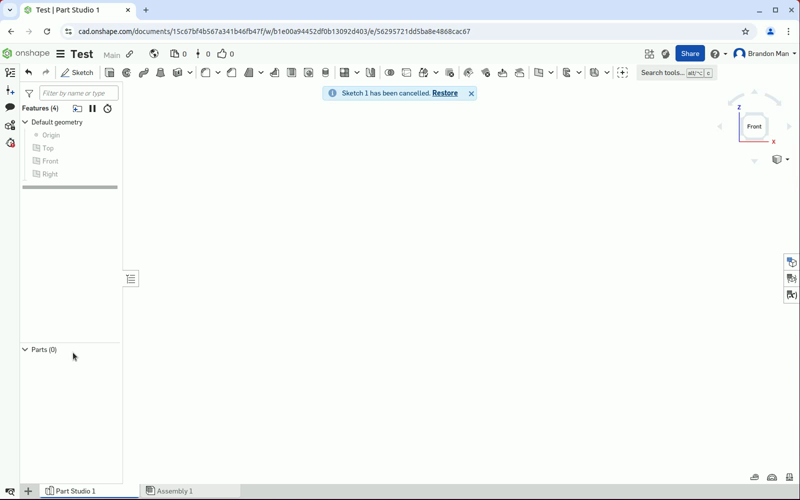
key(shift+y)
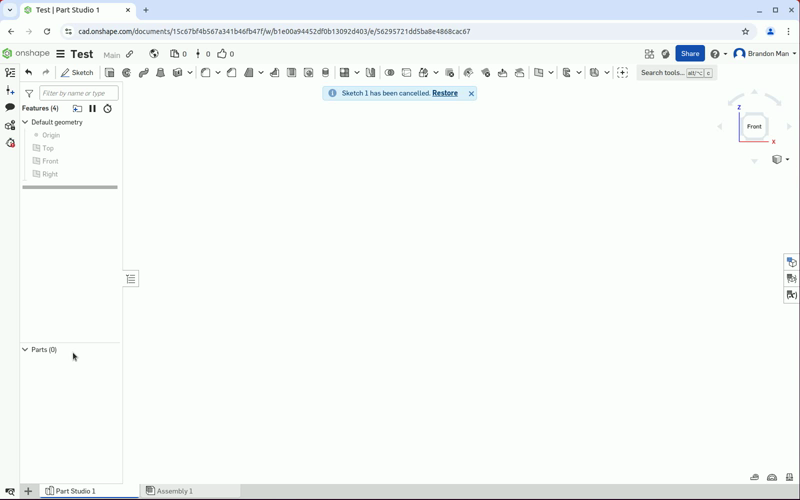
key(shift+s)
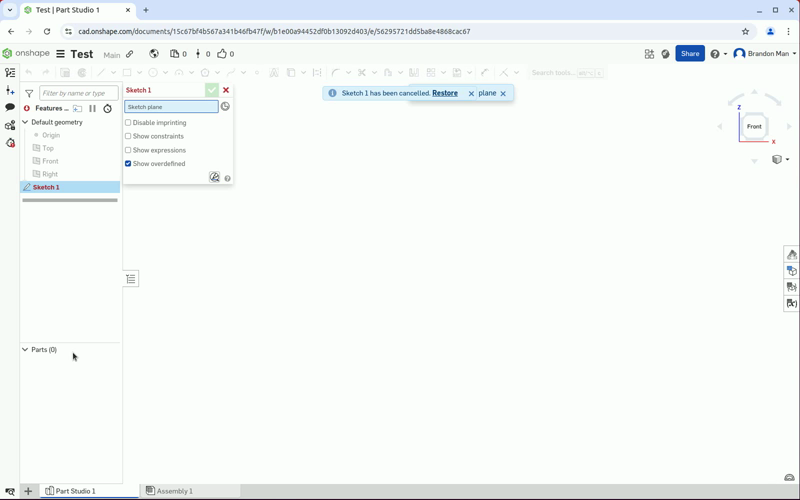
mouse_move(73, 163)
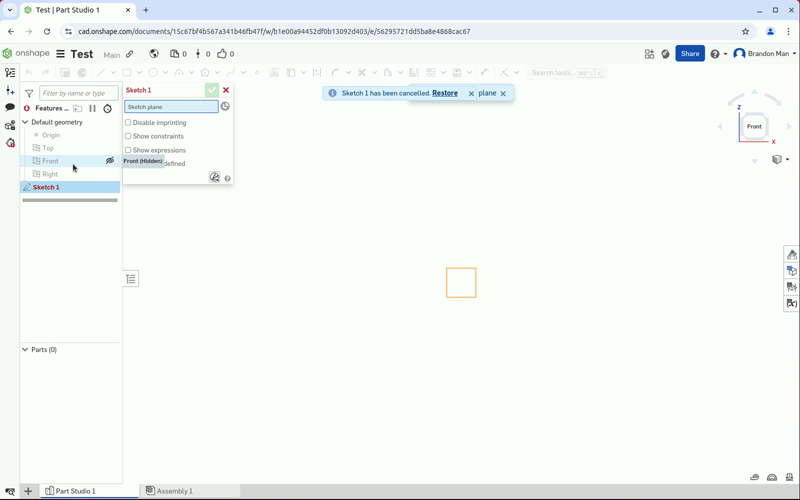
click(73, 163)
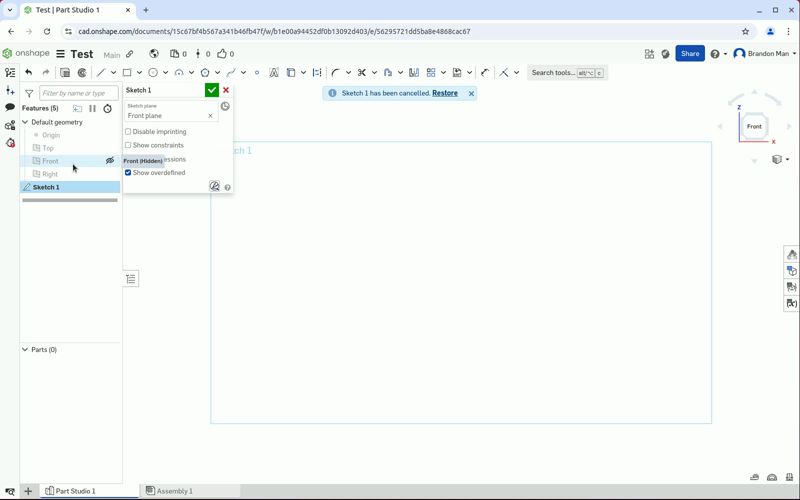
mouse_move(73, 352)
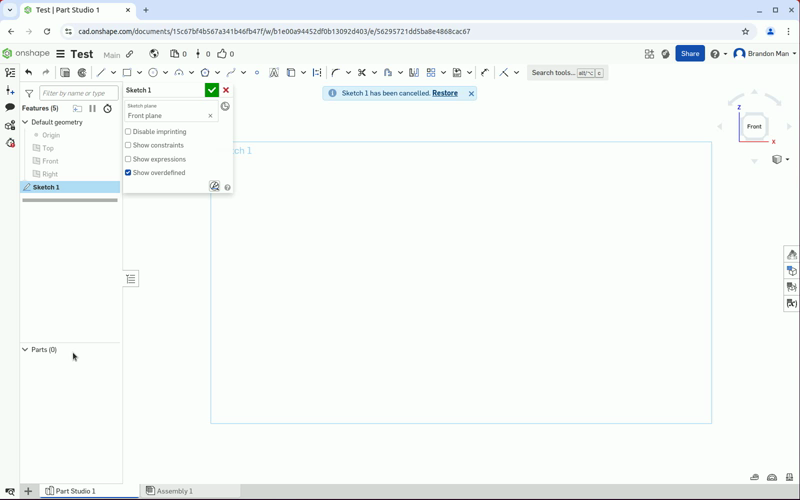
key(y)
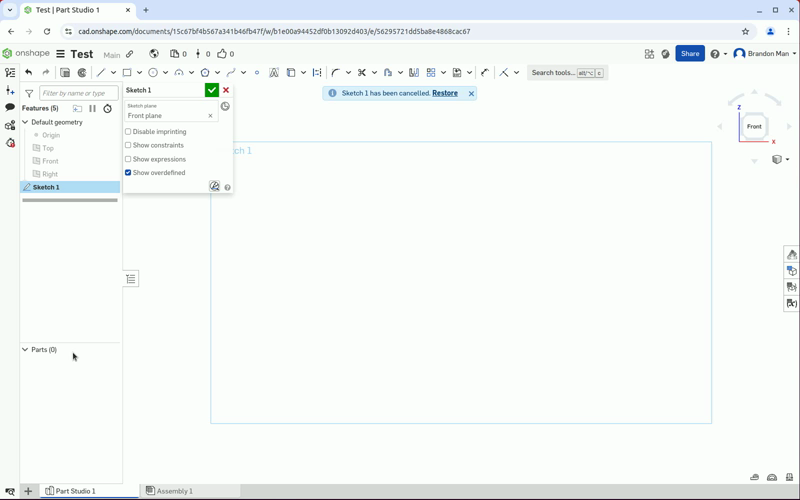
key(l)
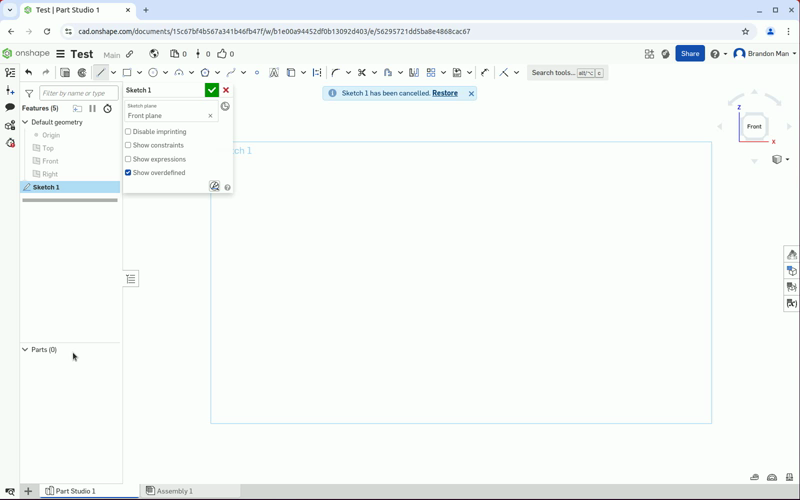
key_down(shift)
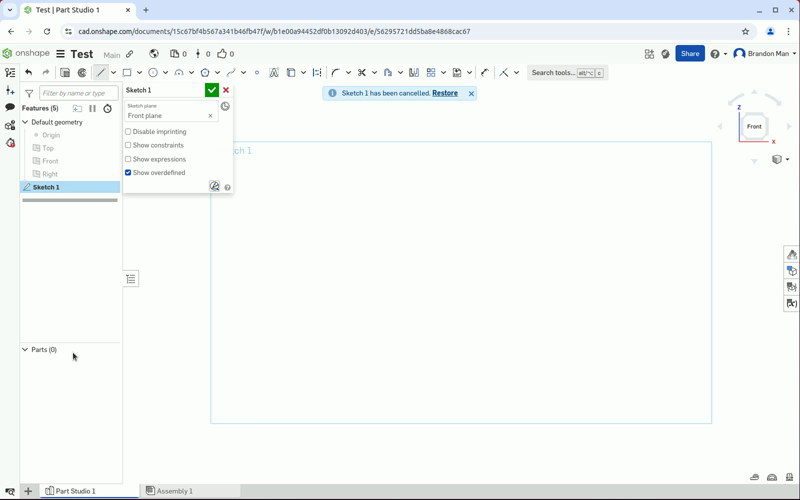
mouse_move(404, 282)
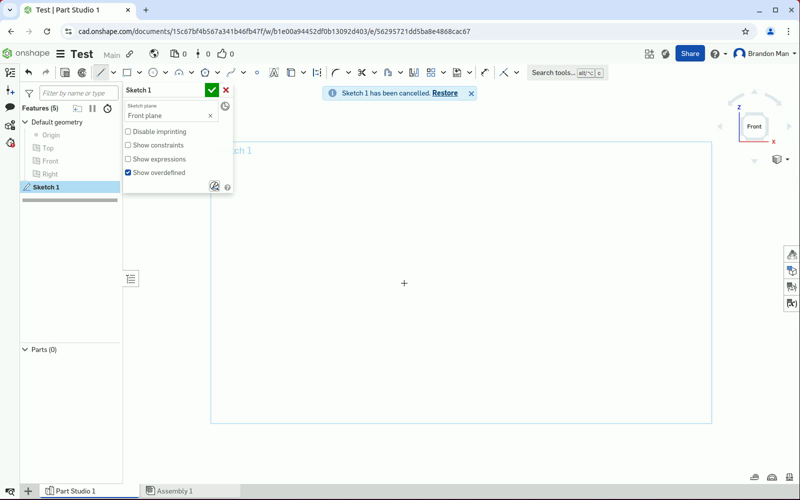
click(404, 282)
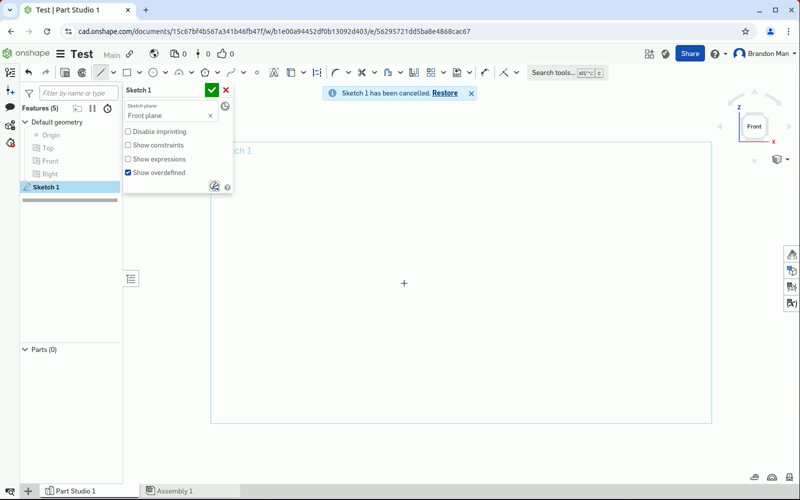
key_up(shift)
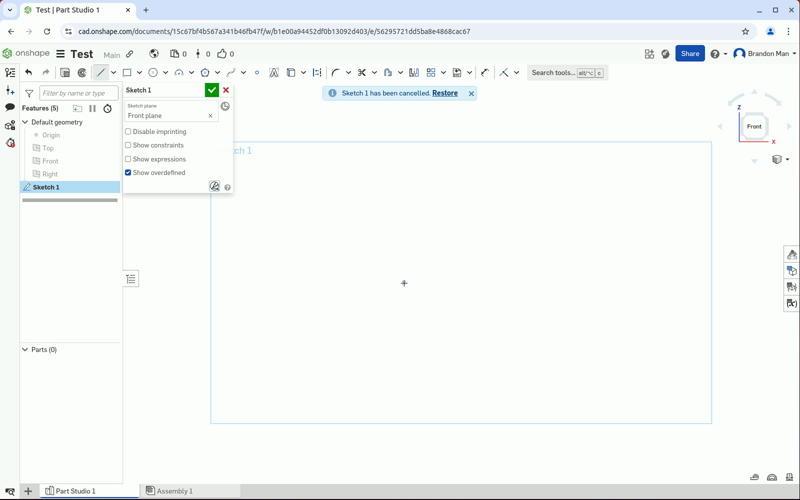
key_down(shift)
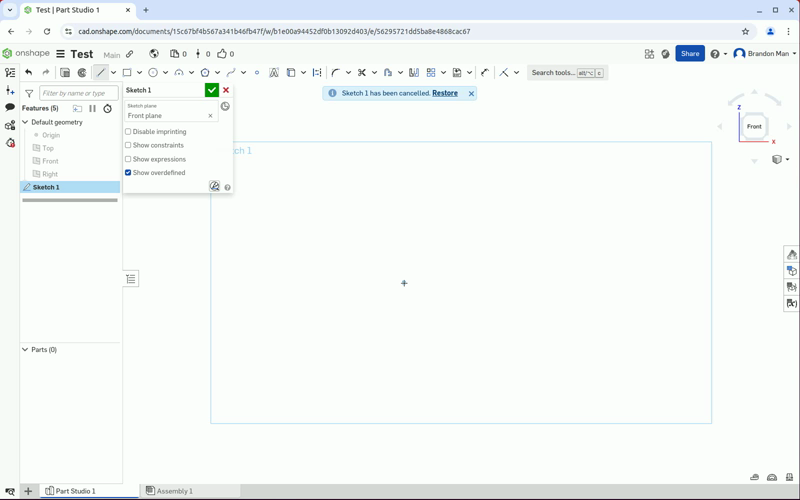
mouse_move(434, 282)
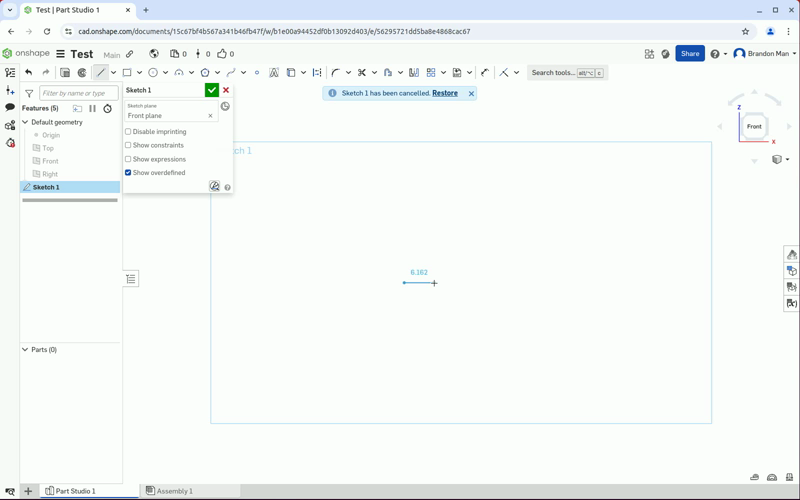
mouse_move(461, 282)
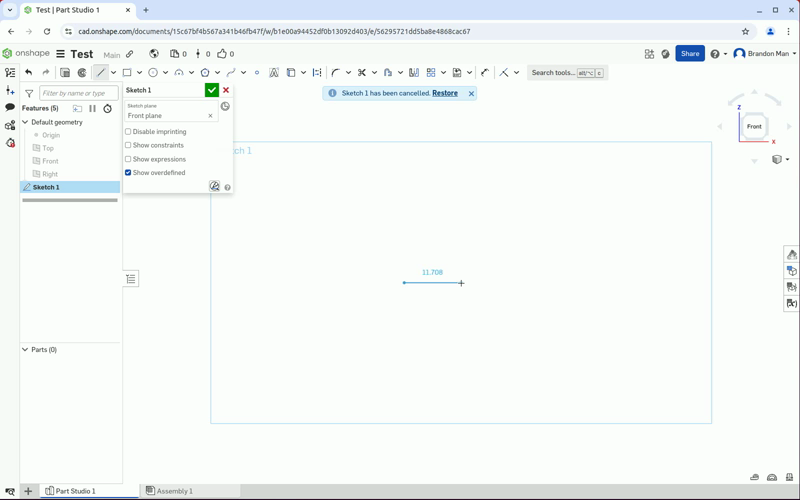
click(461, 282)
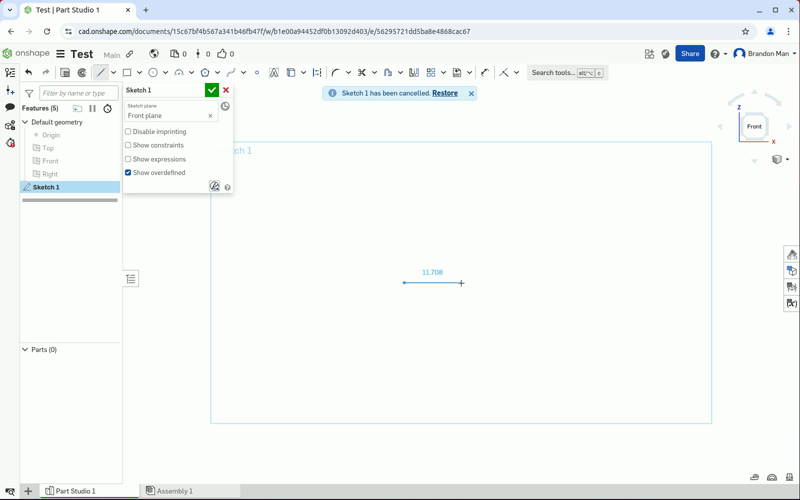
key_up(shift)
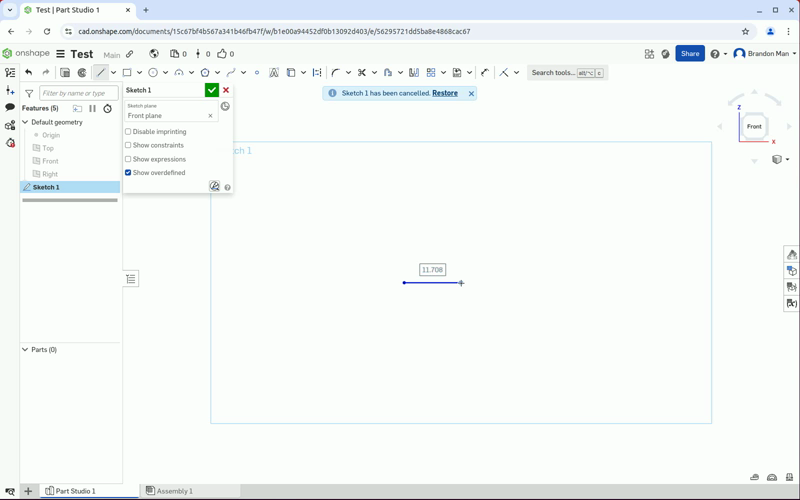
key_down(shift)
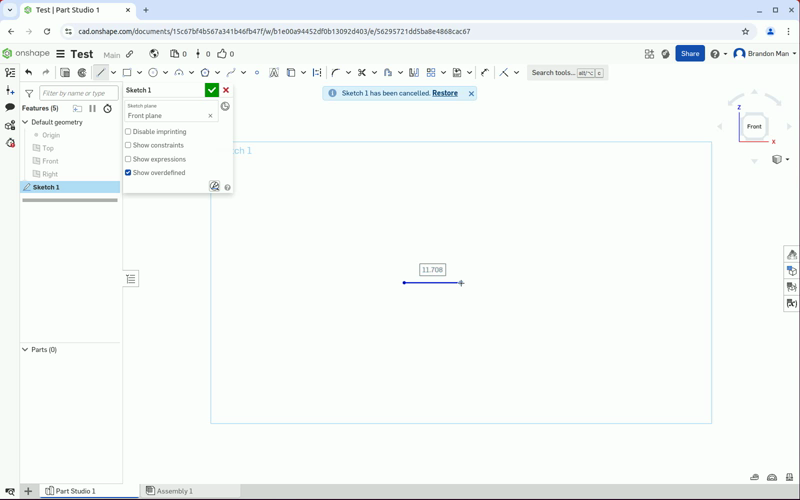
mouse_move(461, 170)
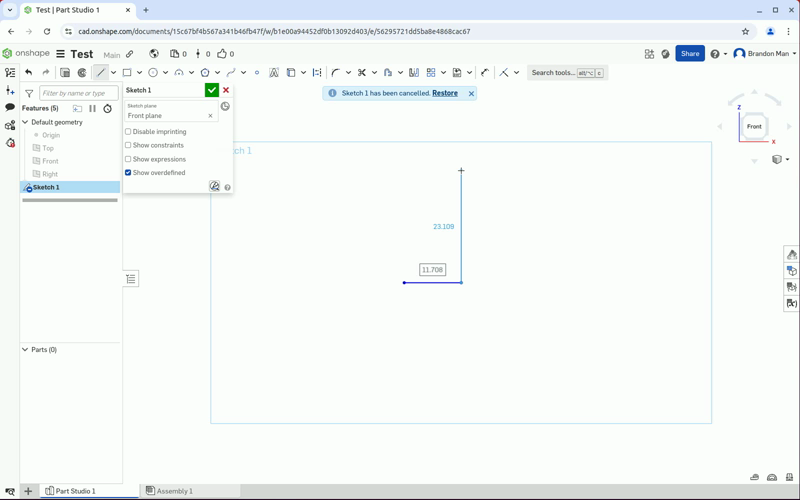
click(461, 170)
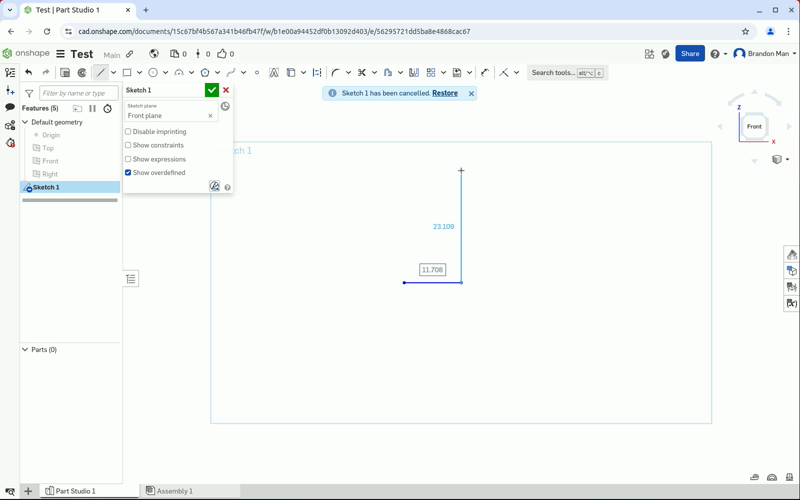
key_up(shift)
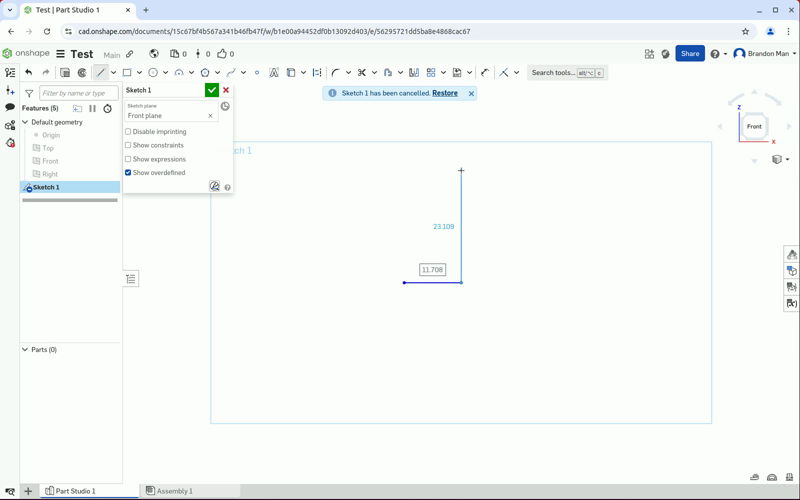
key_down(shift)
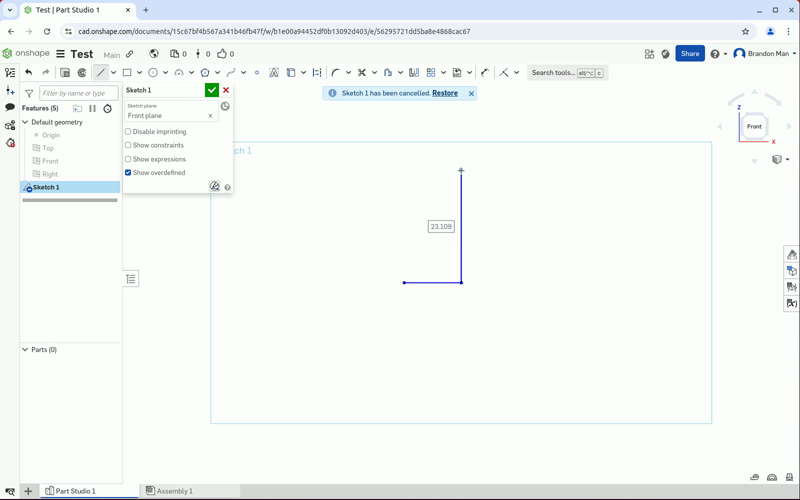
mouse_move(491, 170)
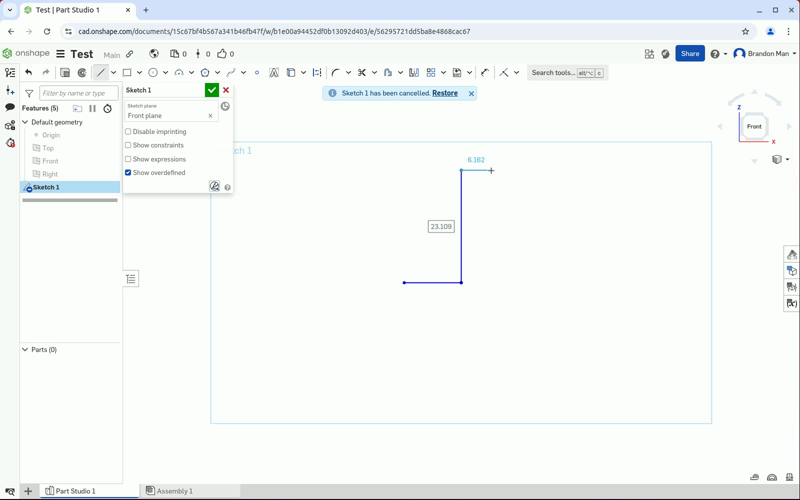
mouse_move(404, 170)
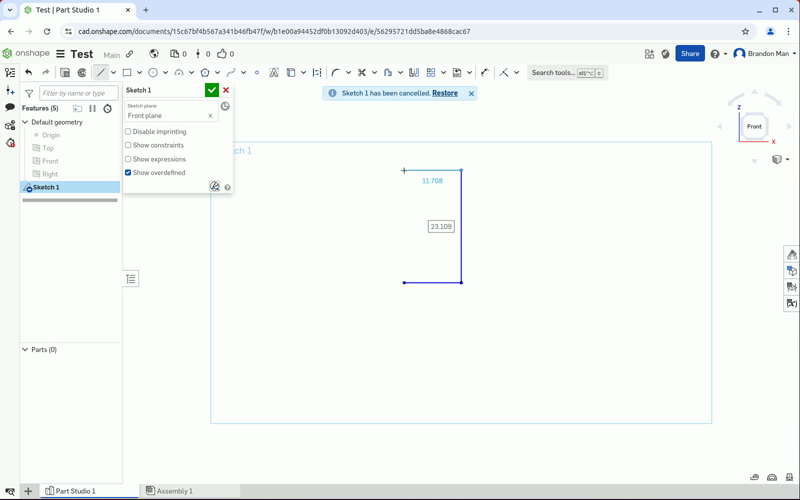
click(404, 170)
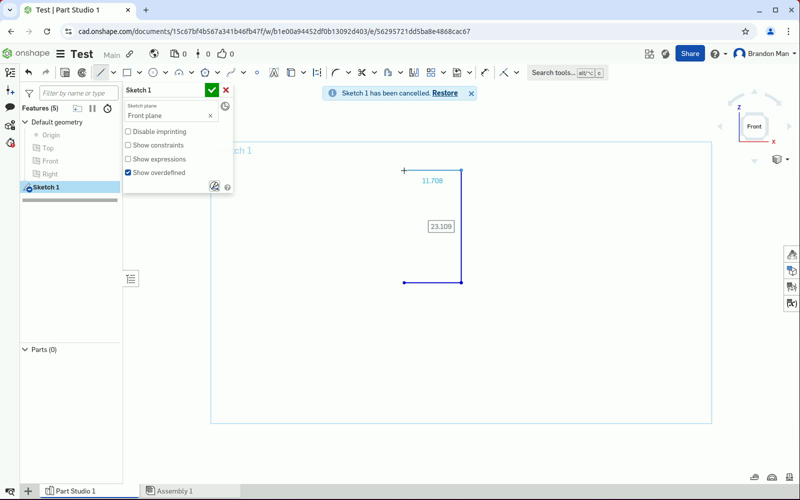
key_up(shift)
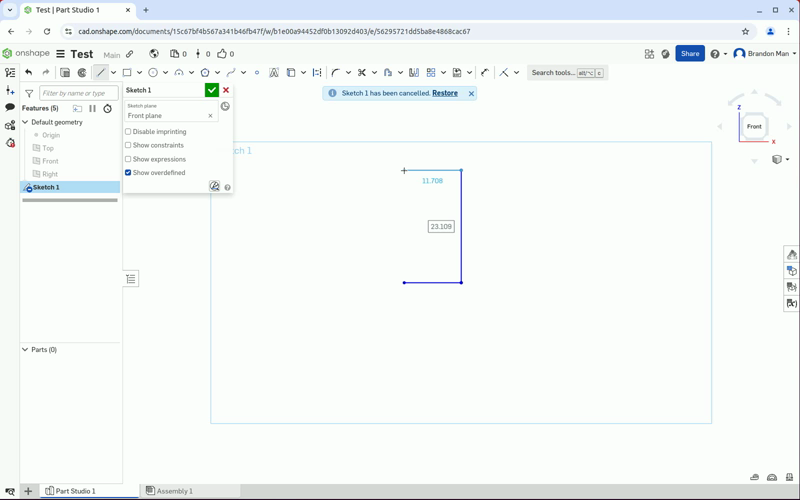
key_down(shift)
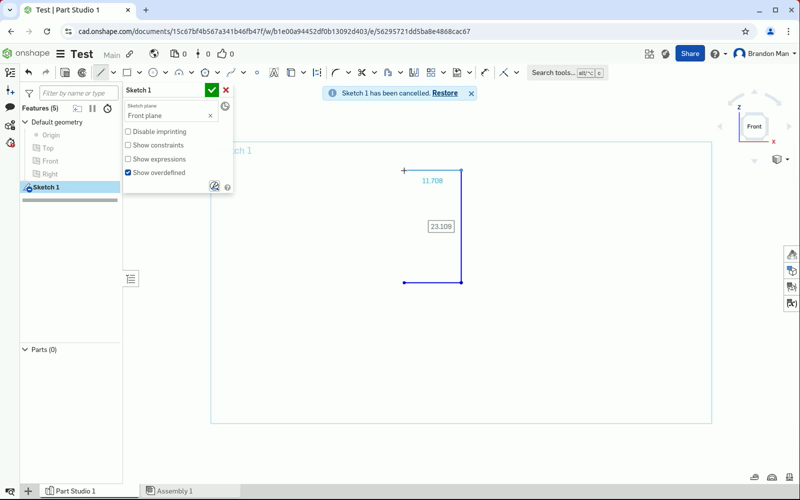
mouse_move(404, 282)
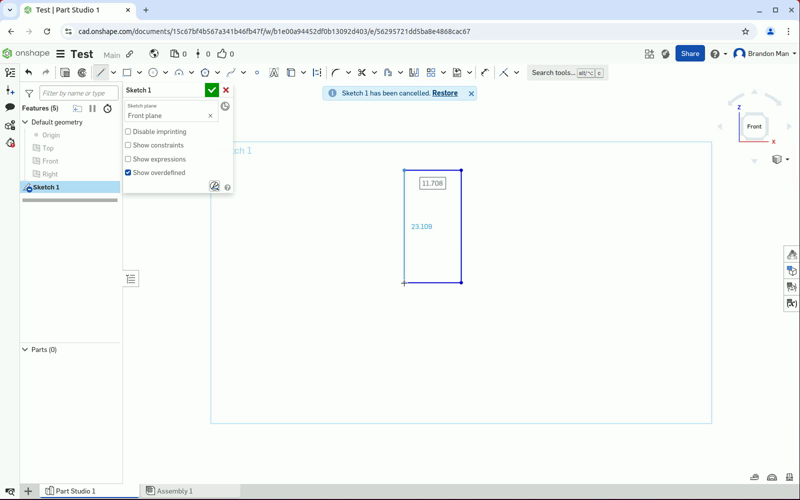
key_up(shift)
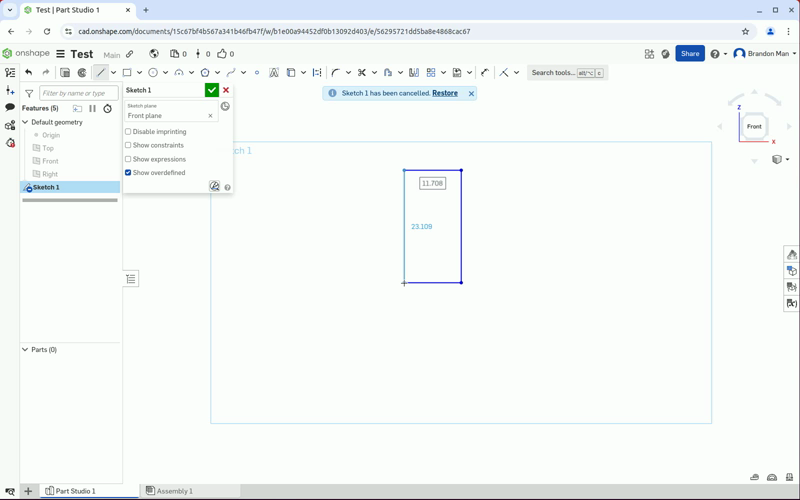
click(404, 282)
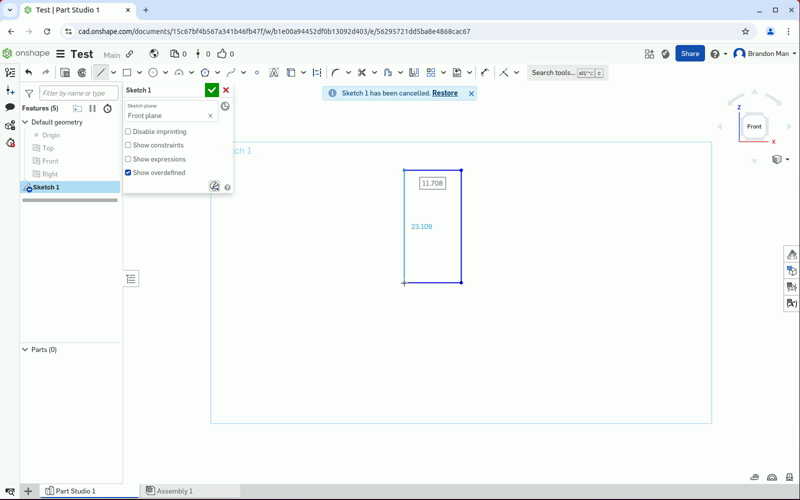
key(esc)
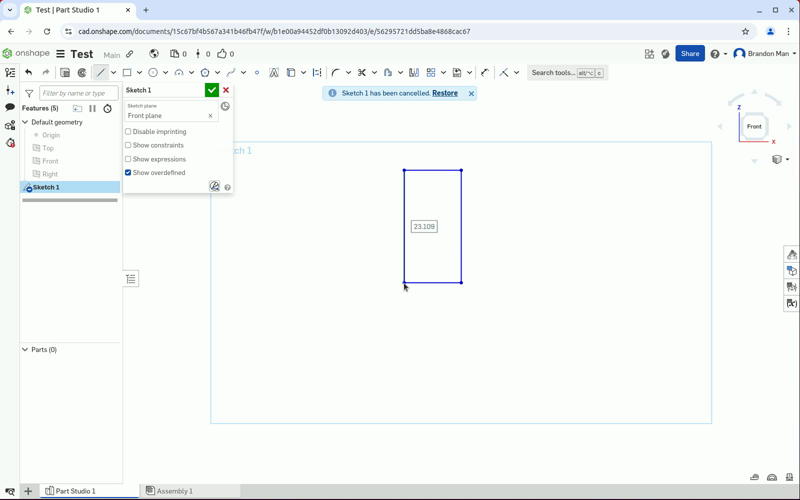
mouse_move(447, 215)
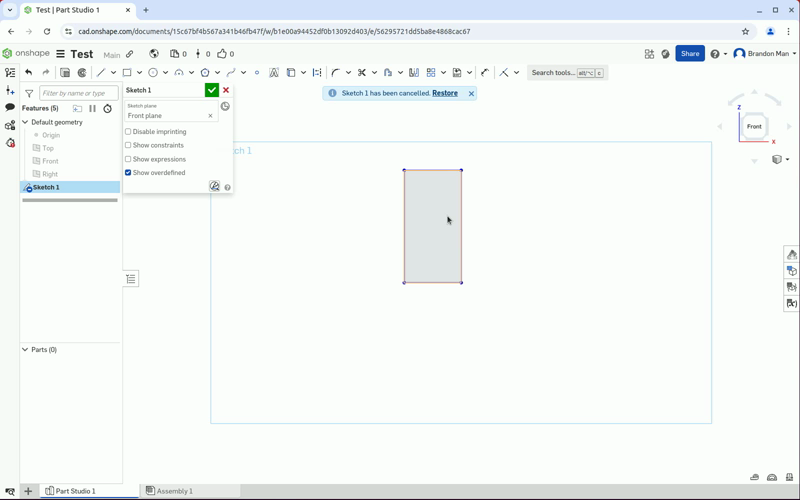
click(447, 215)
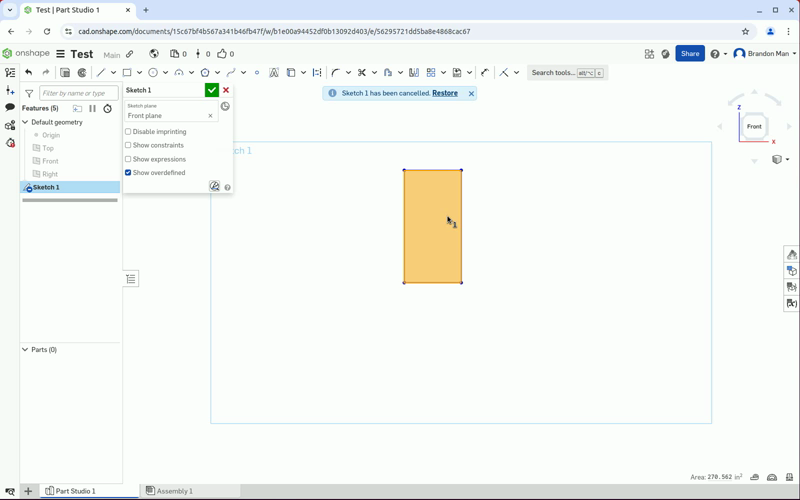
mouse_move(73, 352)
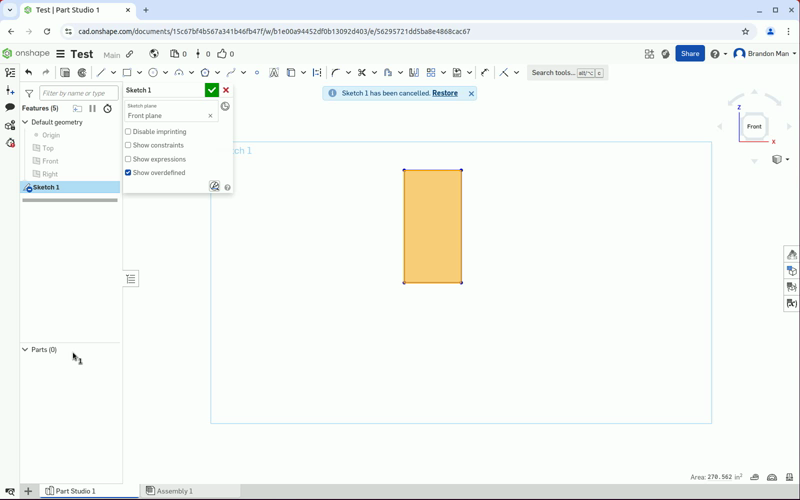
key(shift+y)
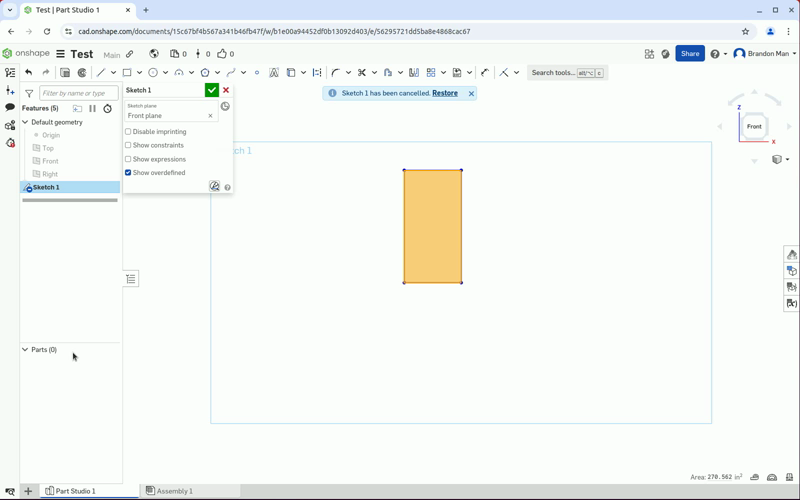
key(shift+e)
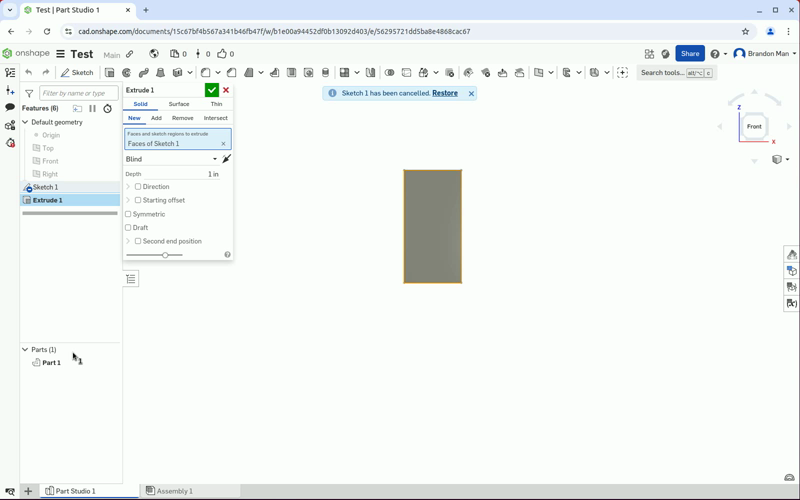
mouse_move(143, 106)
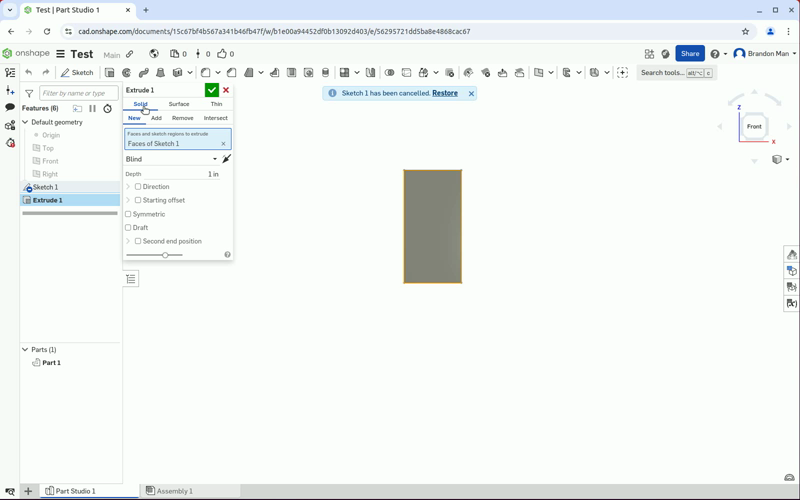
click(143, 106)
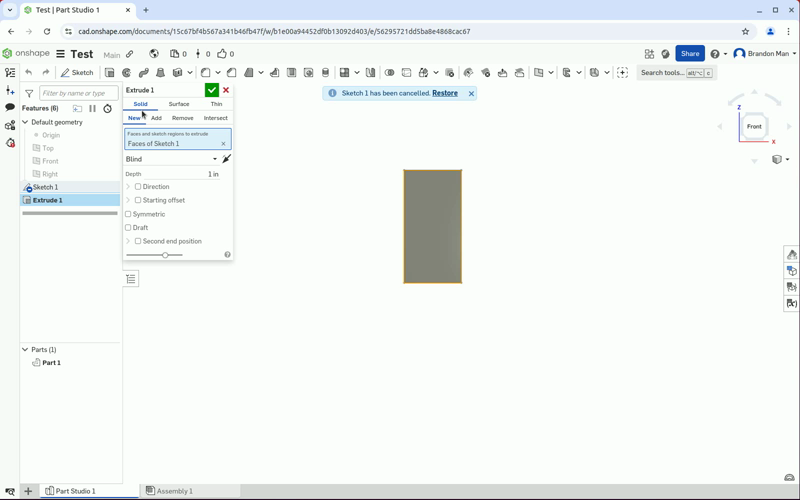
mouse_move(137, 120)
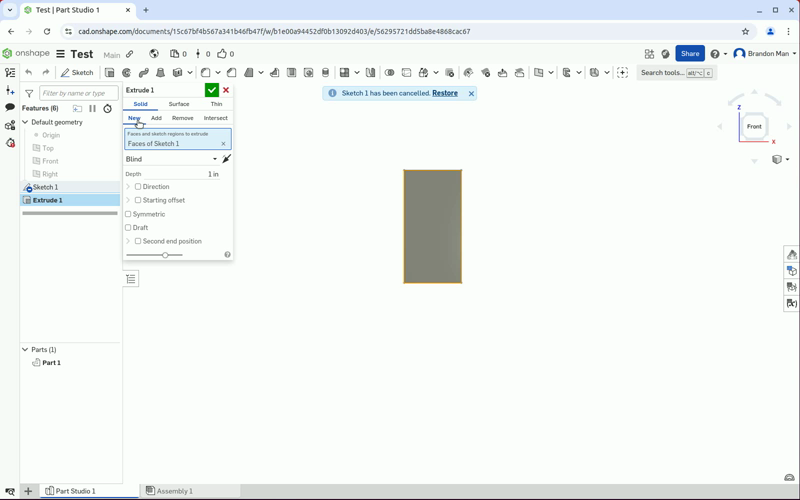
click(137, 120)
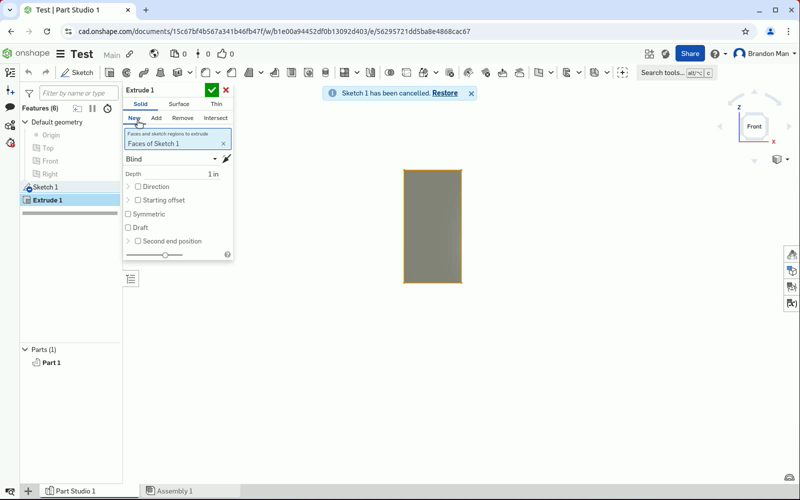
key(tab, 4)
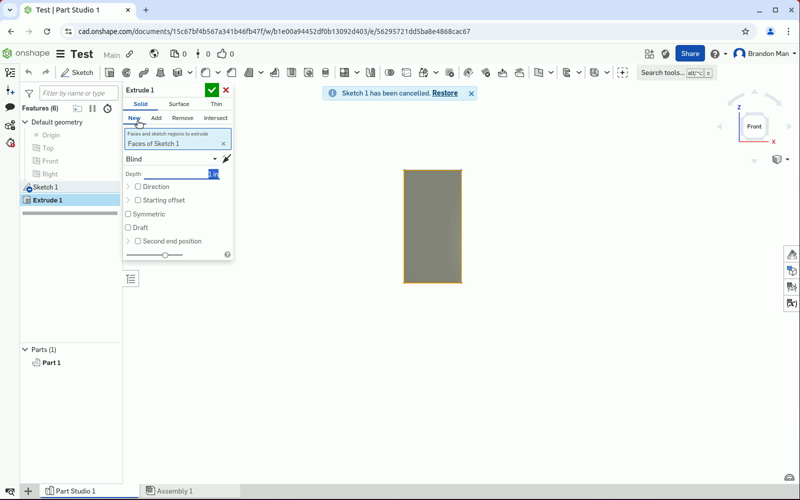
text(9.147)
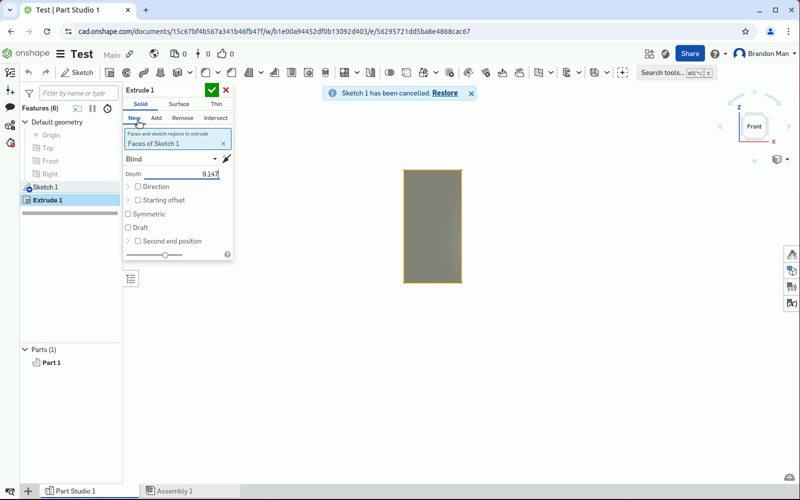
key(enter)
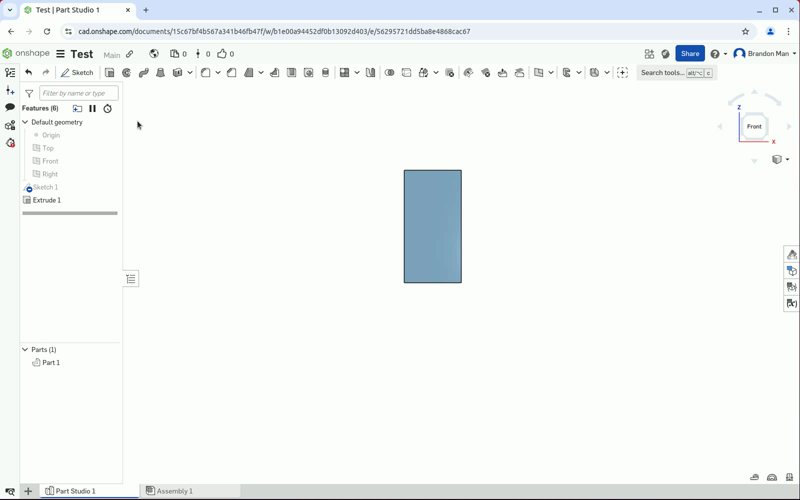
key(shift+h)
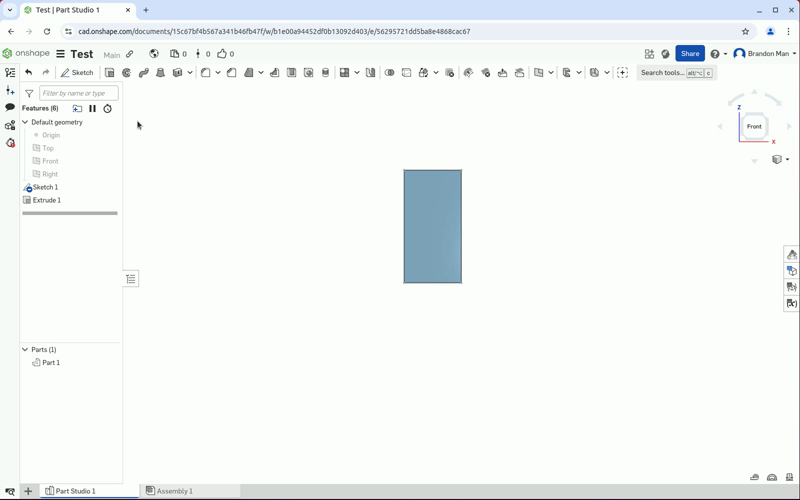
key(shift+h)
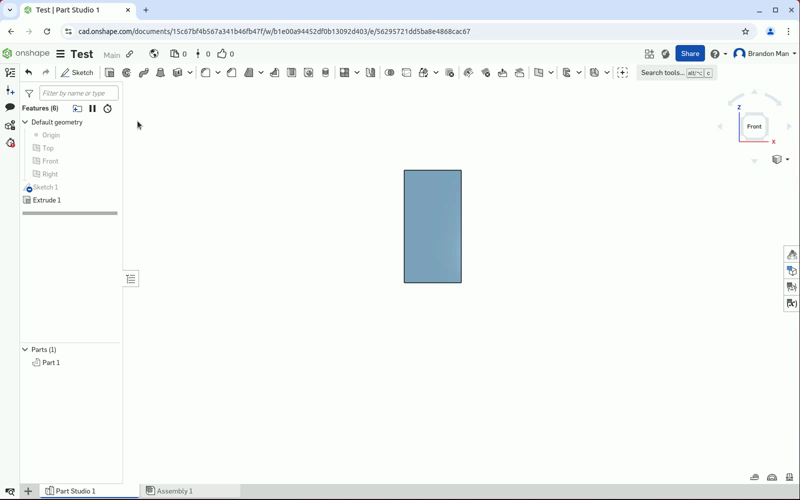
mouse_move(73, 189)
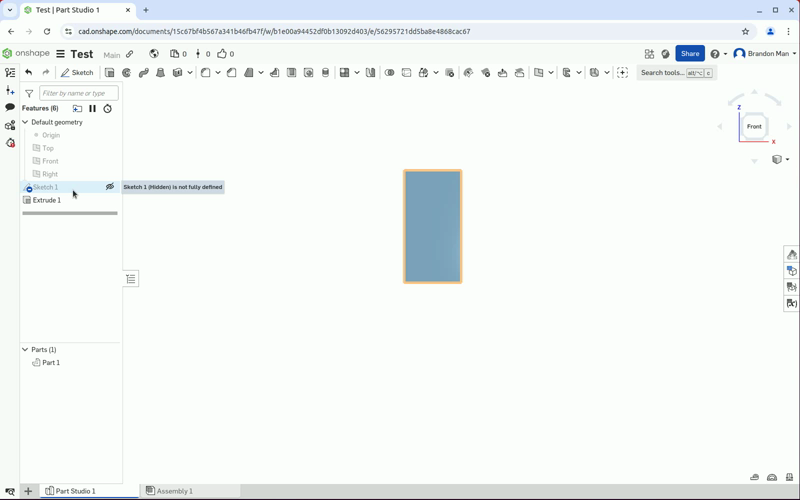
click(73, 189)
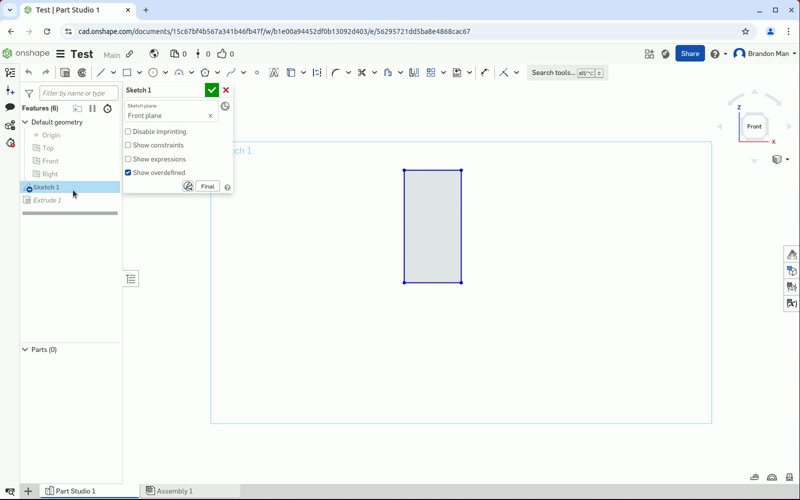
mouse_move(229, 92)
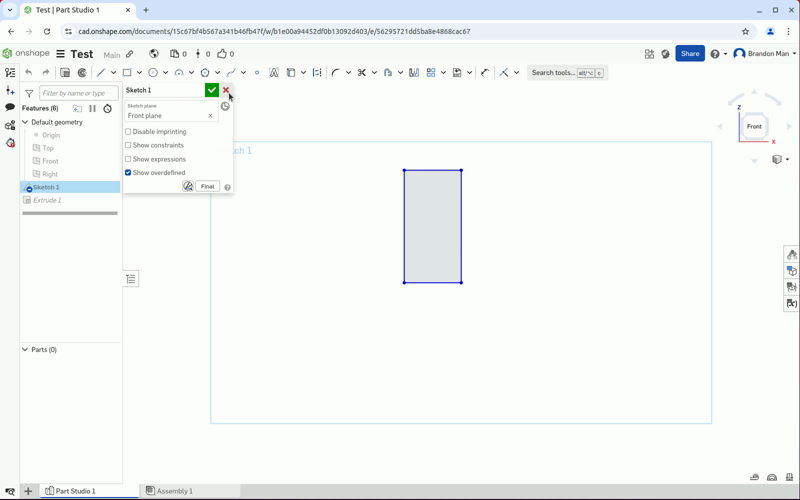
click(229, 92)
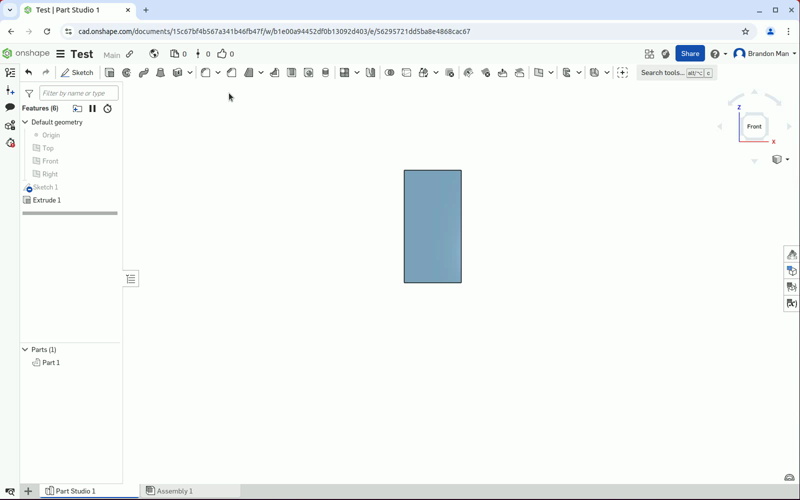
mouse_move(73, 352)
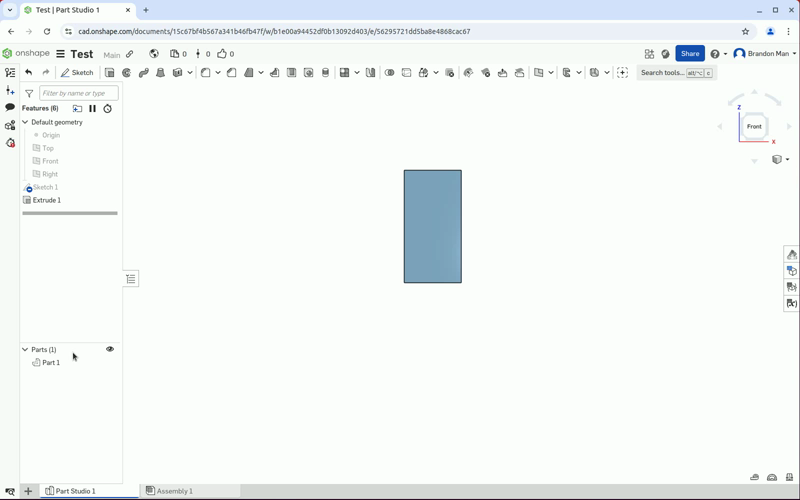
key(y)
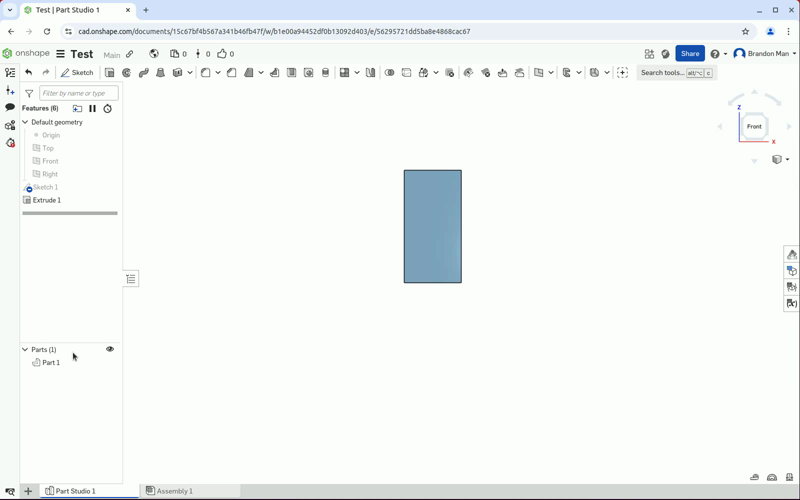
key(shift+p)
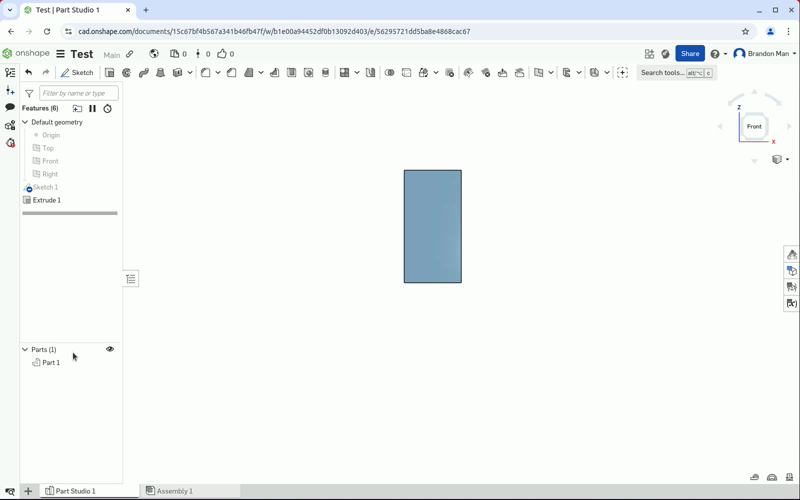
key(space)
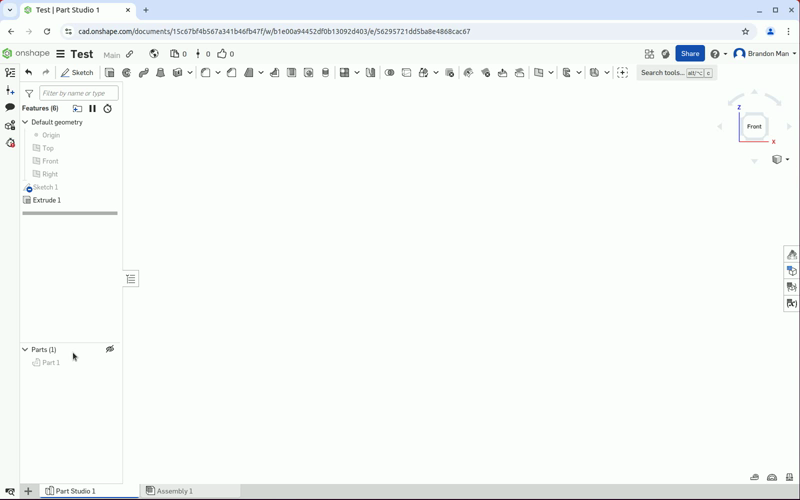
key_down(shift)
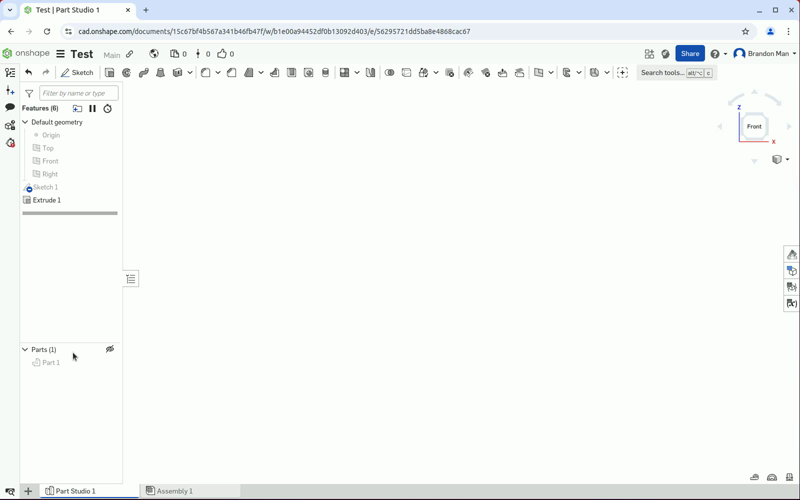
key(left)
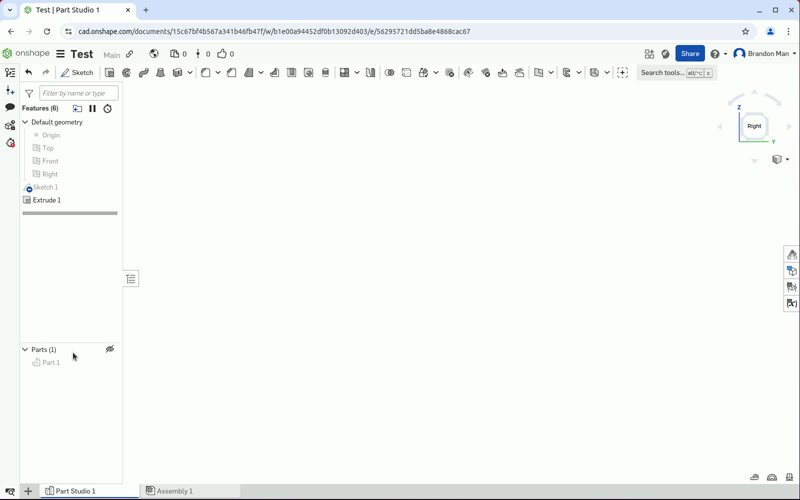
key_up(shift)
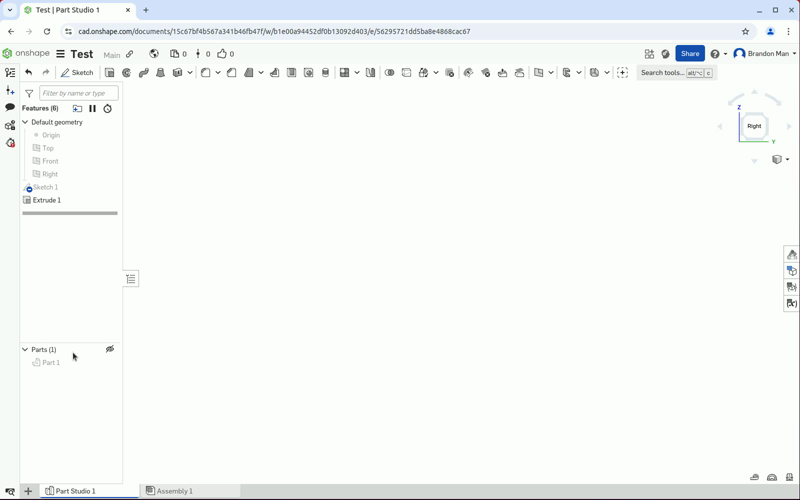
mouse_move(73, 352)
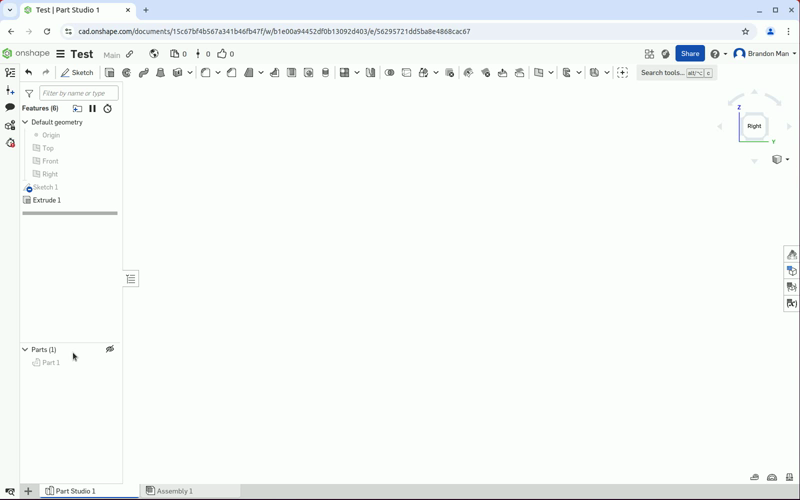
key(shift+y)
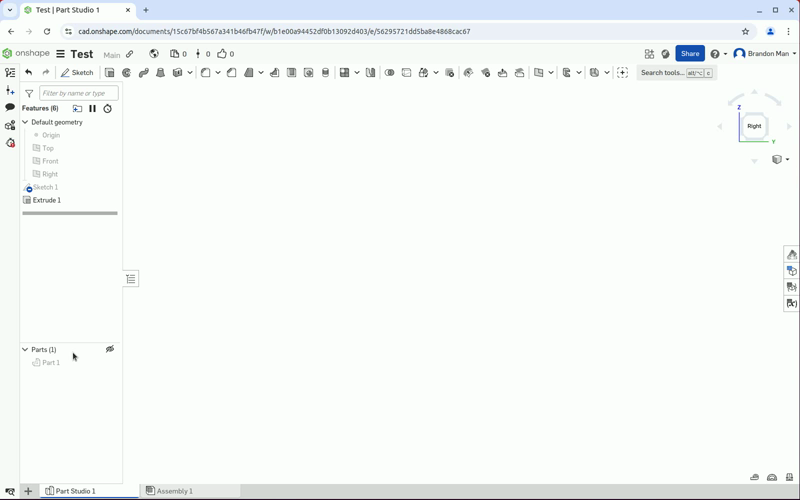
key(shift+s)
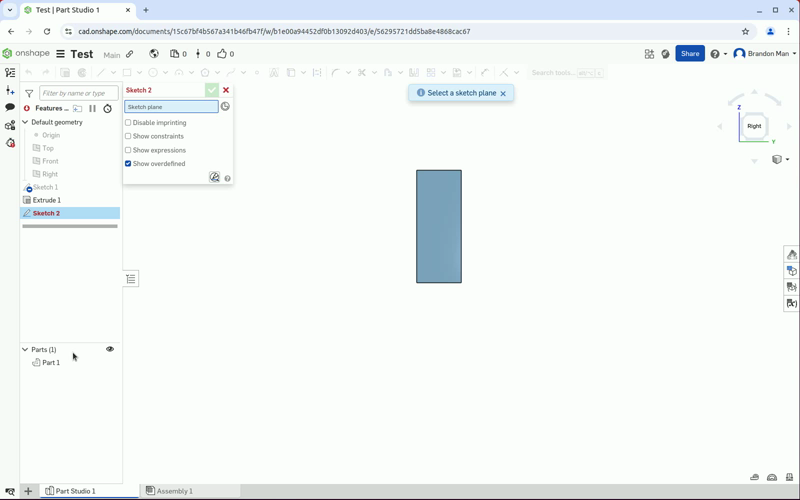
mouse_move(73, 176)
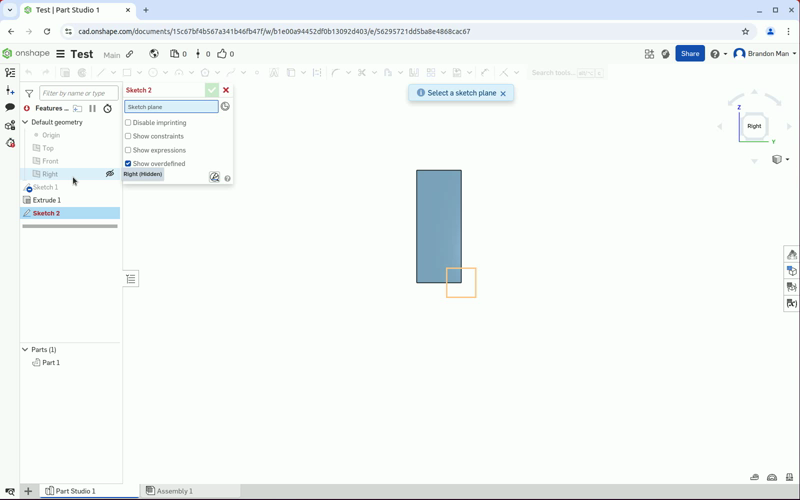
click(73, 176)
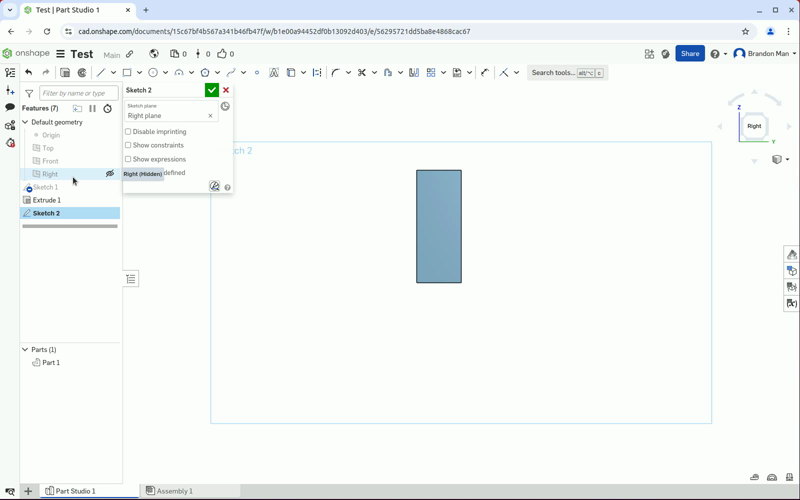
mouse_move(73, 352)
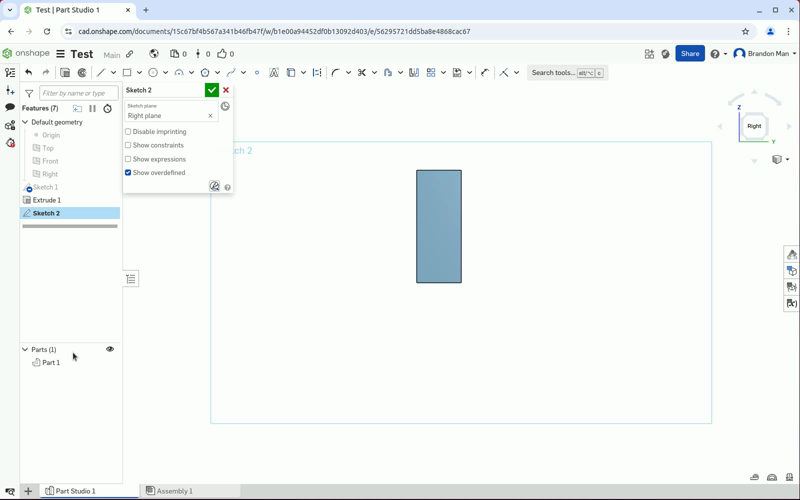
key(y)
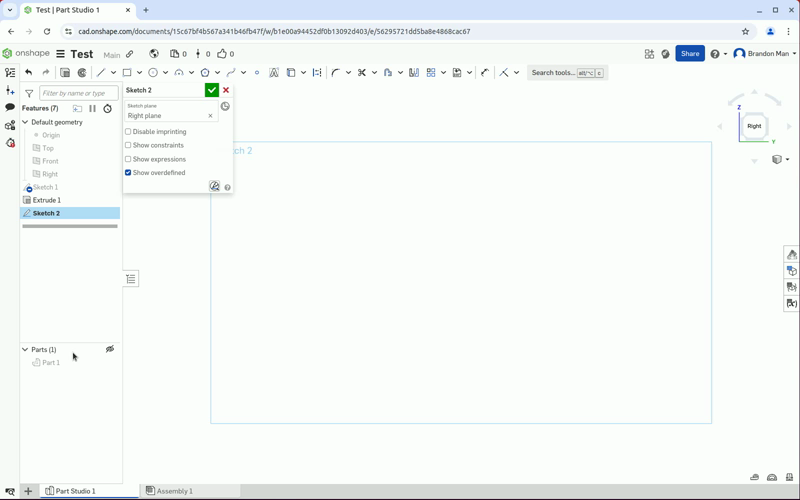
key(l)
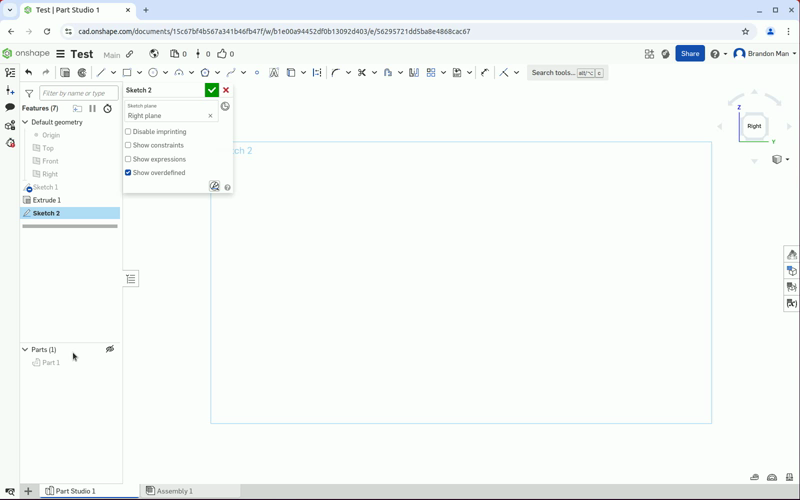
key_down(shift)
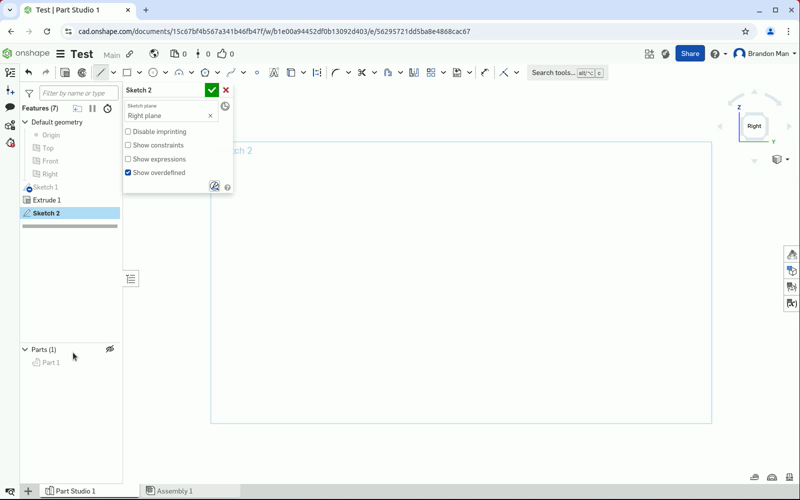
mouse_move(416, 249)
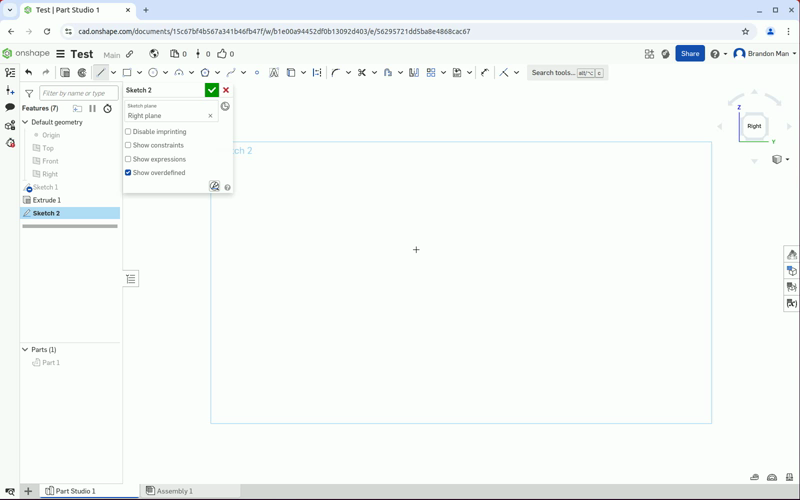
click(416, 249)
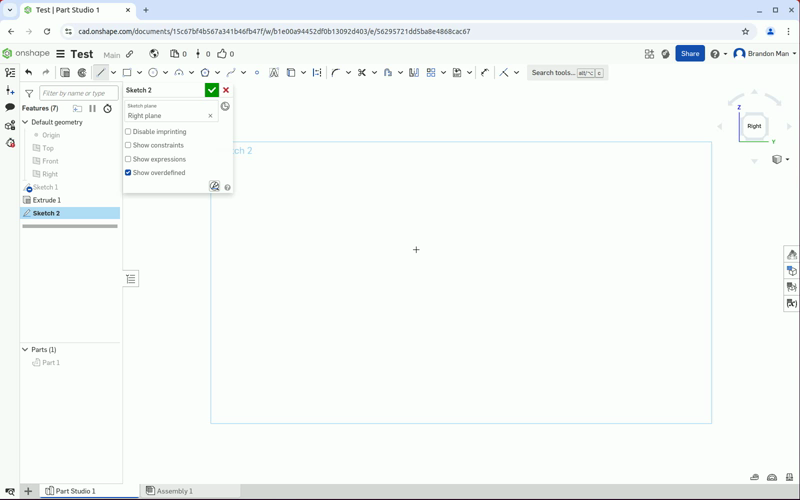
key_up(shift)
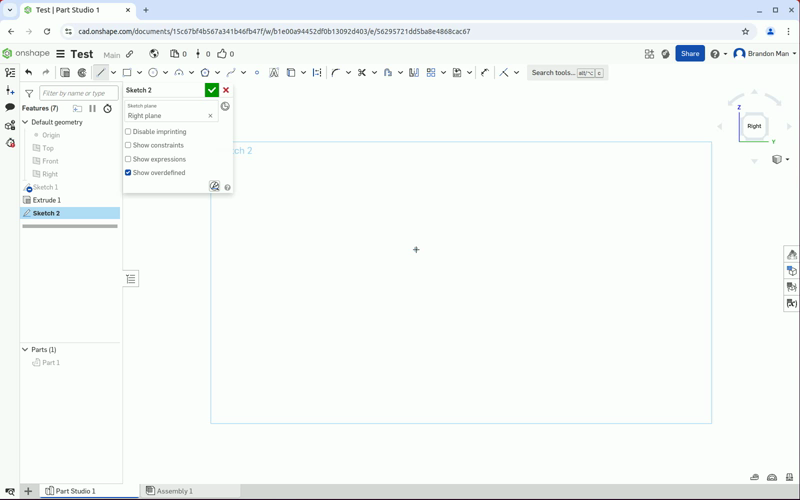
key_down(shift)
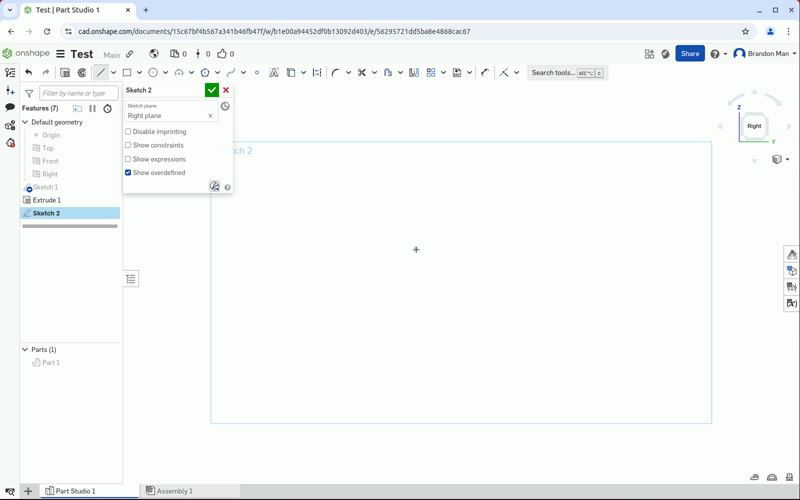
mouse_move(446, 249)
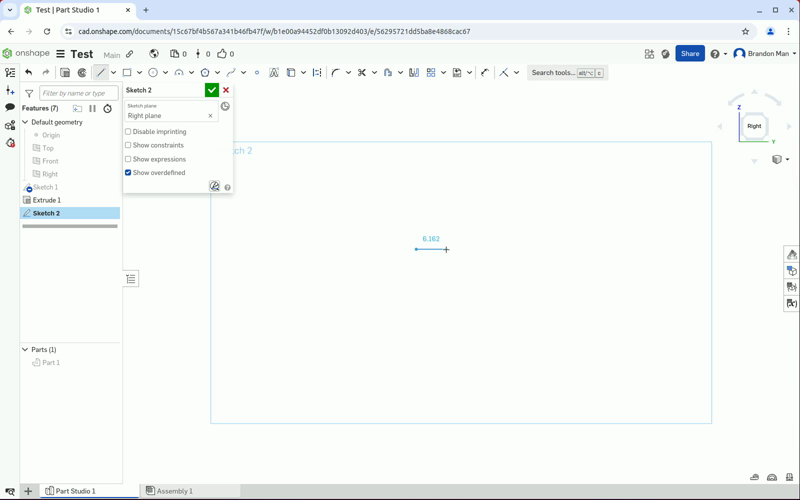
mouse_move(461, 249)
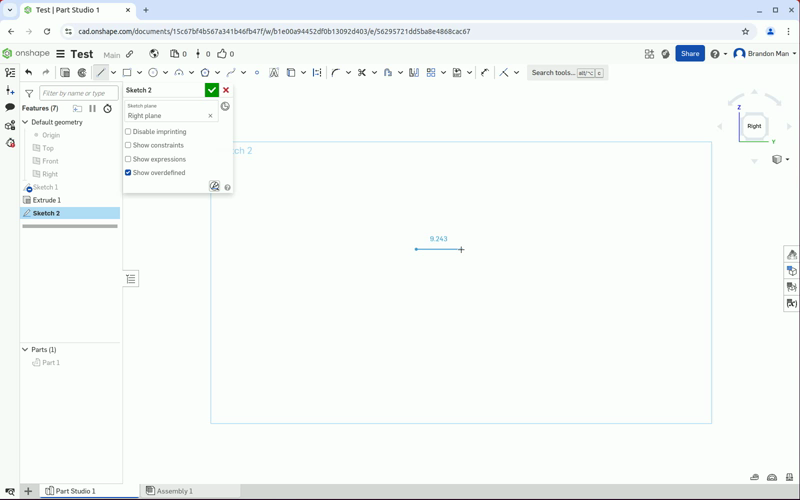
click(461, 249)
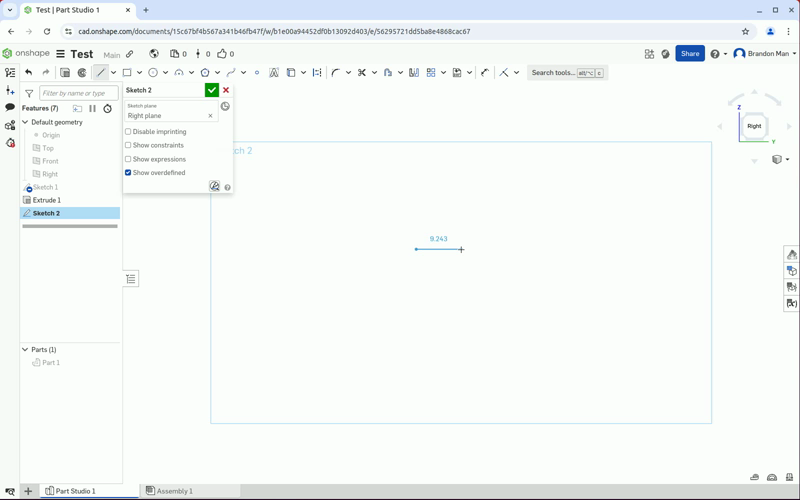
key_up(shift)
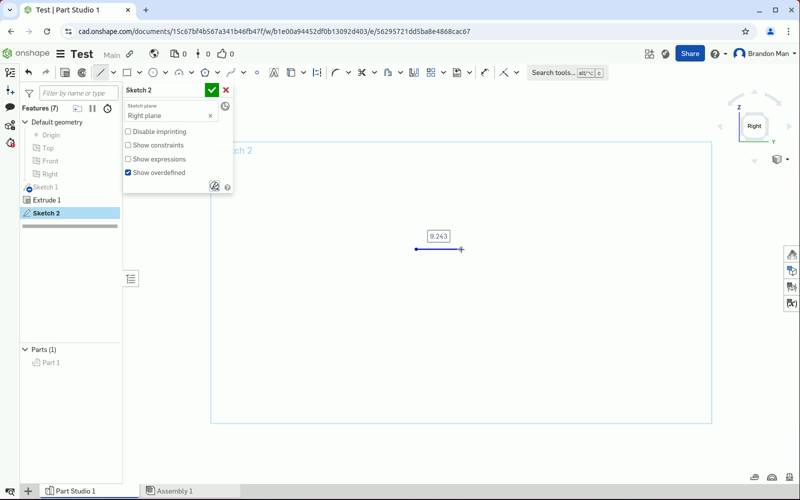
key_down(shift)
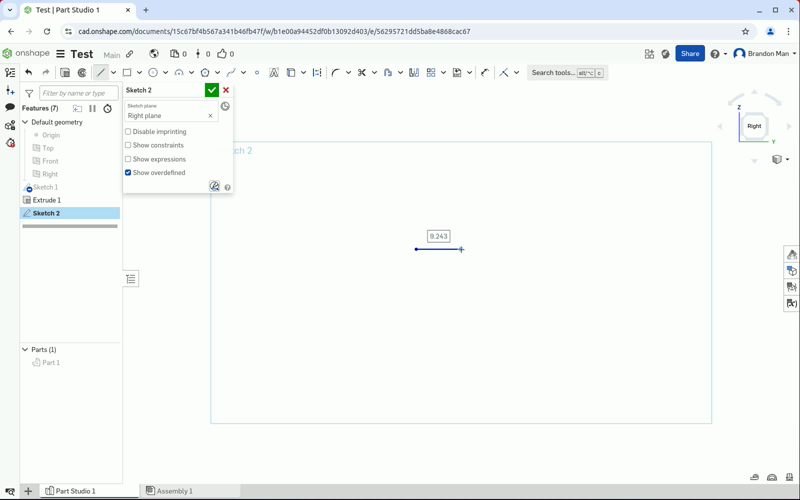
mouse_move(491, 249)
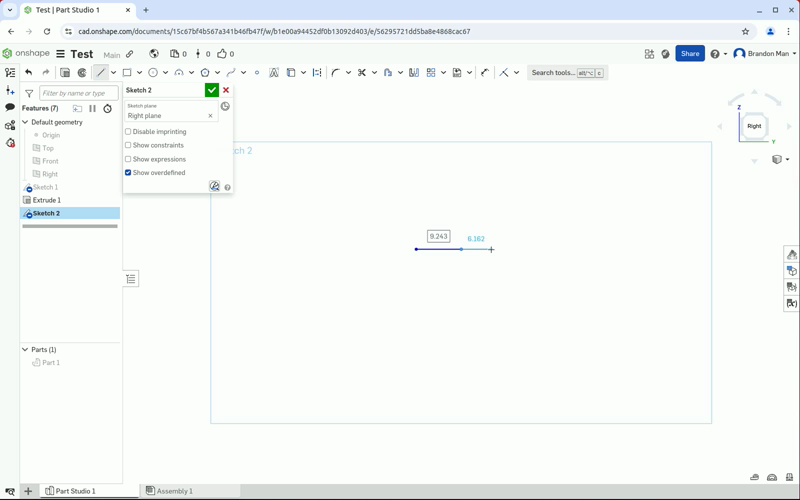
mouse_move(461, 203)
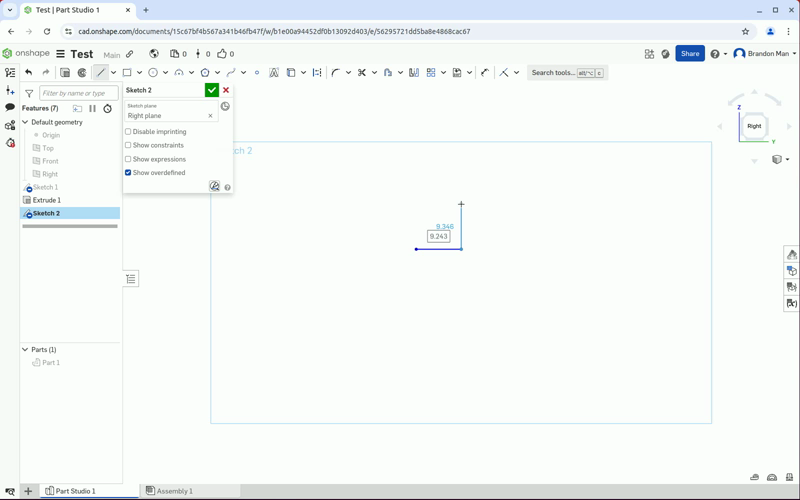
click(461, 203)
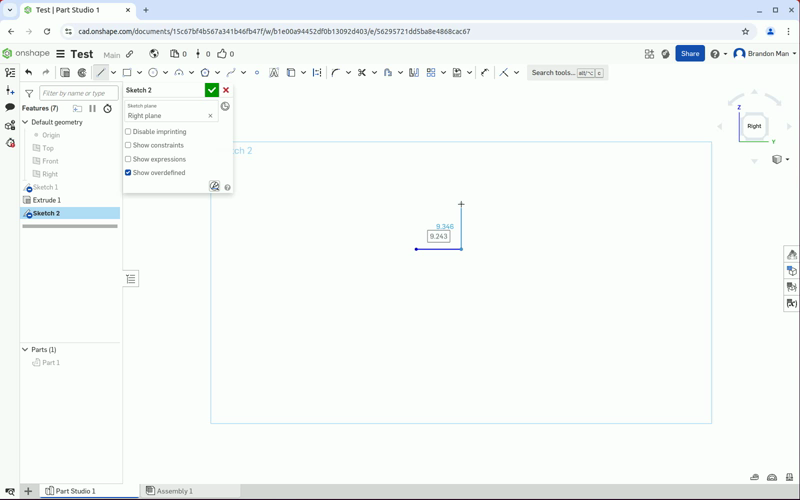
key_up(shift)
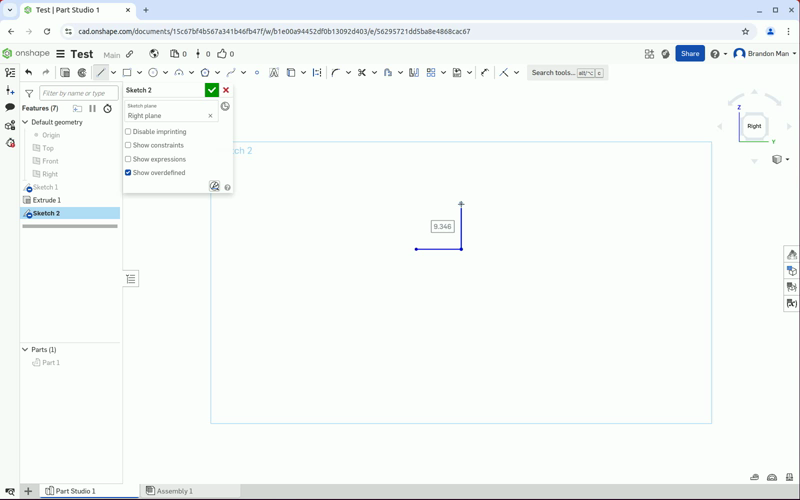
key_down(shift)
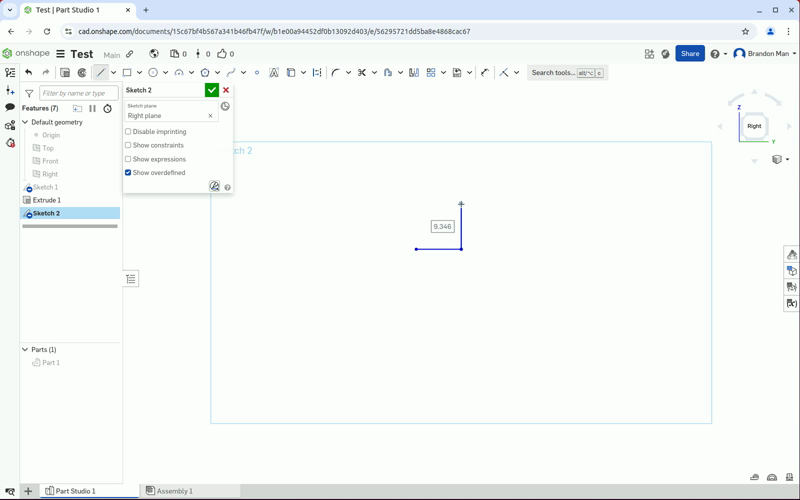
mouse_move(491, 203)
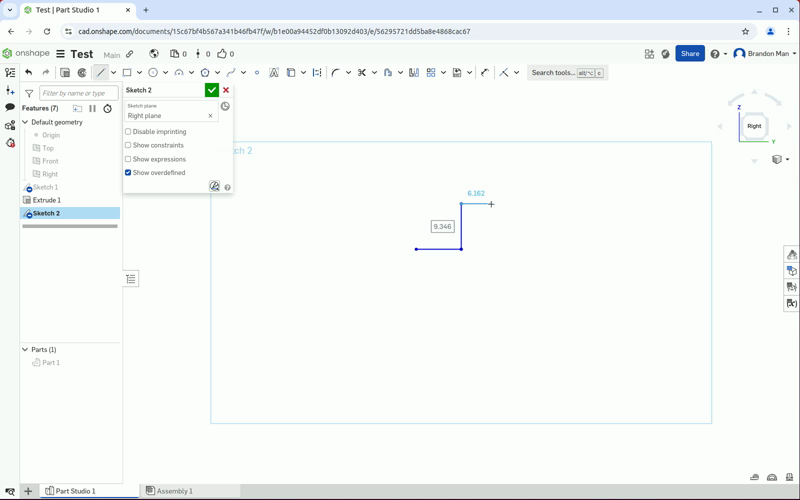
mouse_move(416, 203)
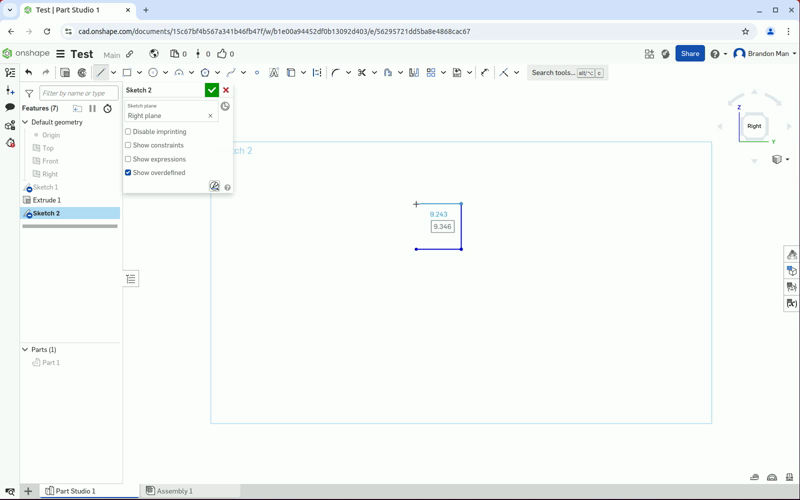
click(416, 203)
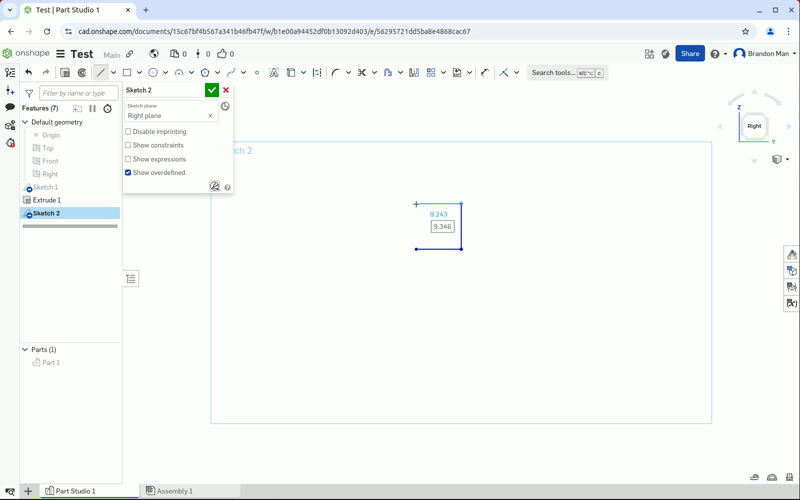
key_up(shift)
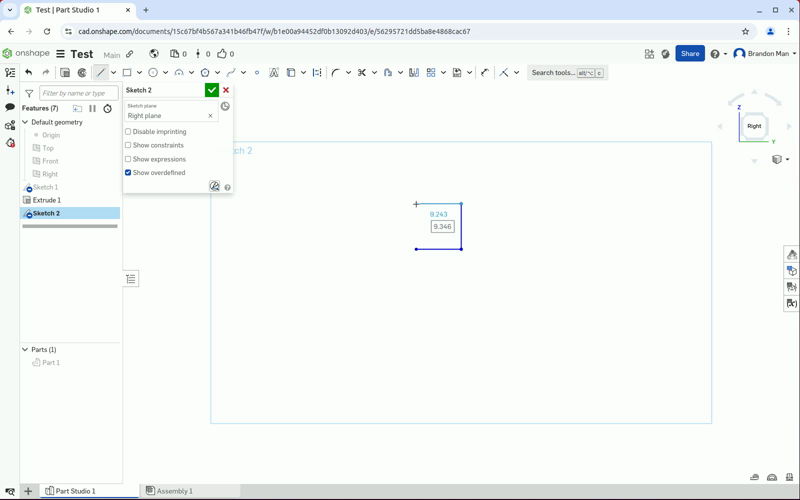
mouse_move(446, 203)
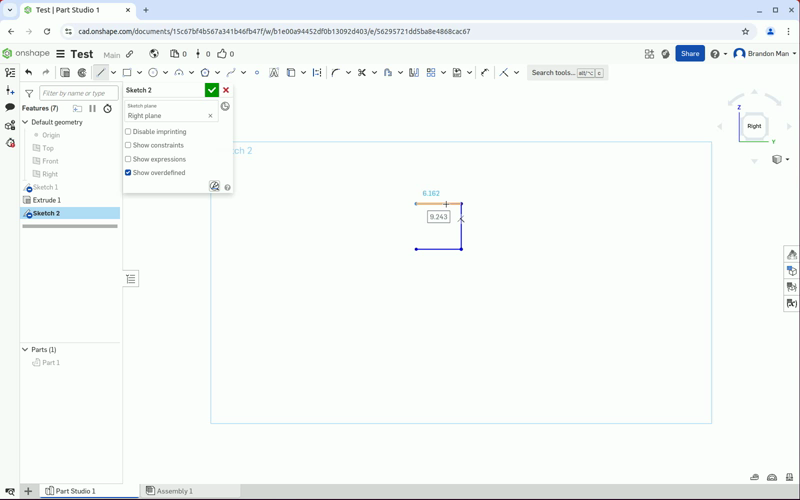
key_down(shift)
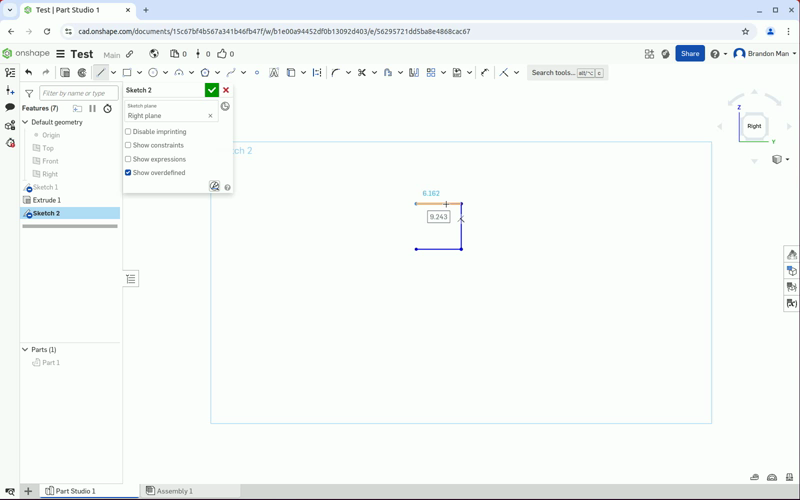
mouse_move(416, 249)
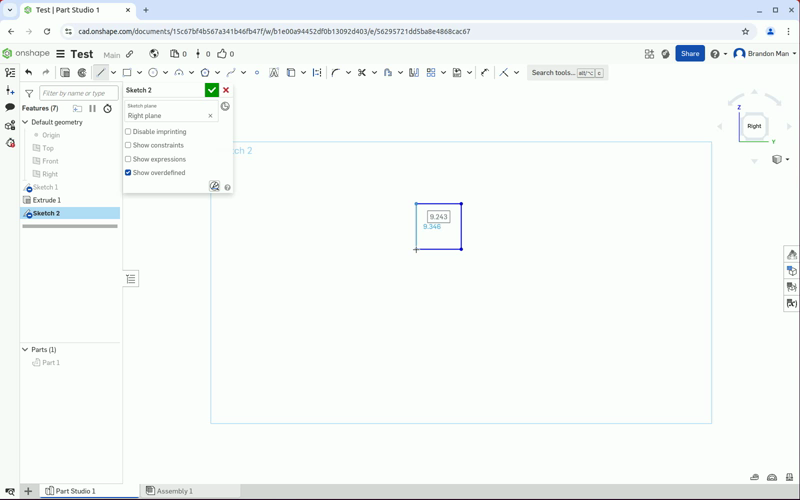
key_up(shift)
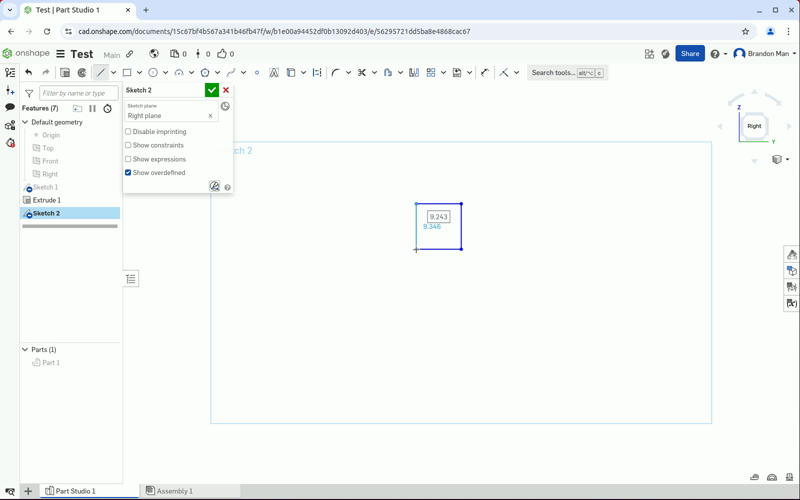
click(416, 249)
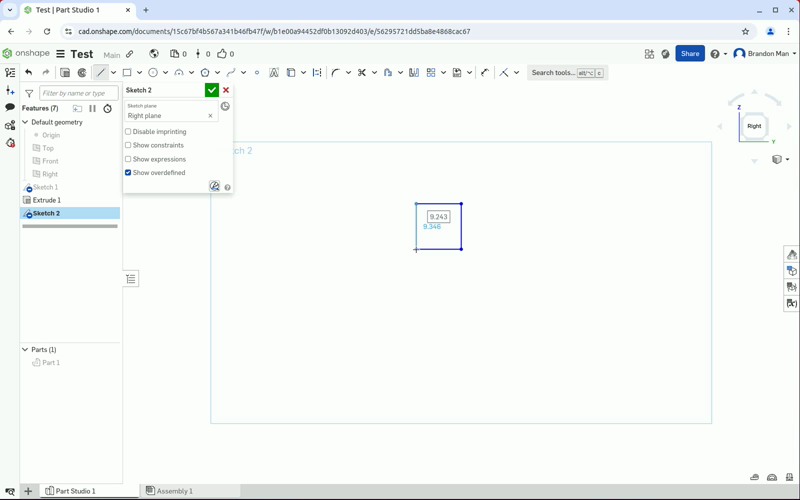
key(esc)
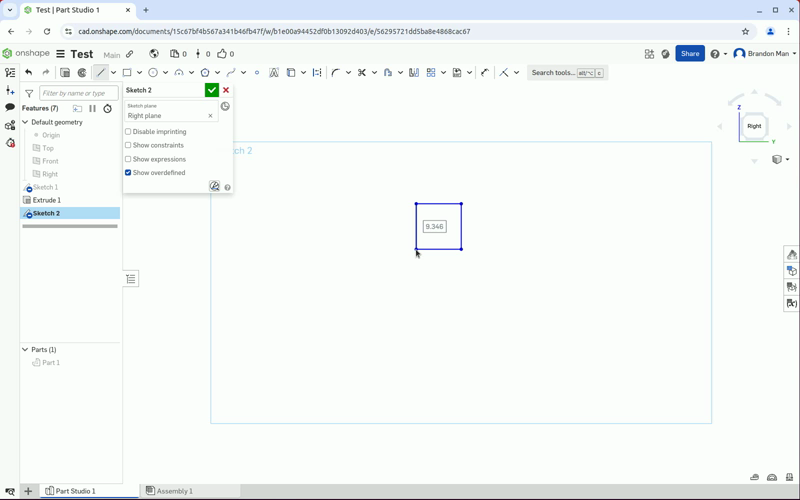
mouse_move(445, 226)
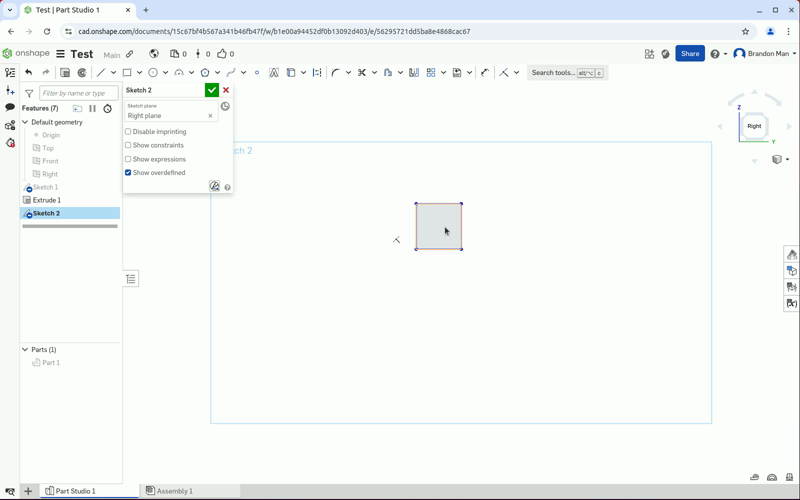
click(445, 226)
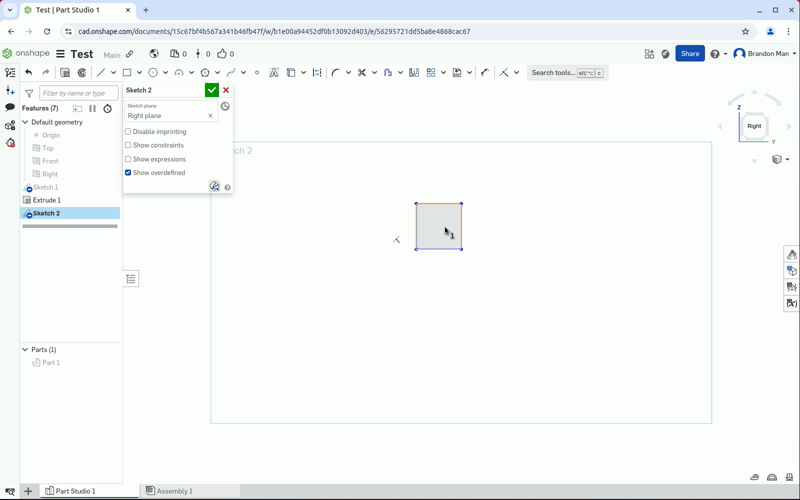
mouse_move(73, 352)
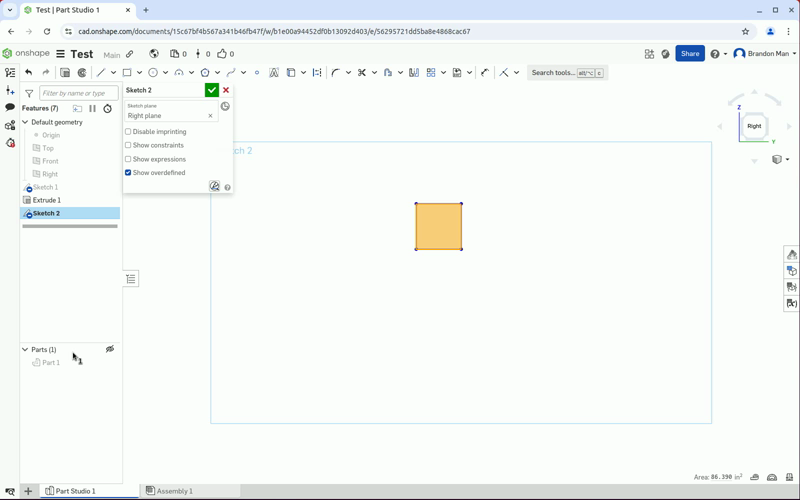
key(shift+y)
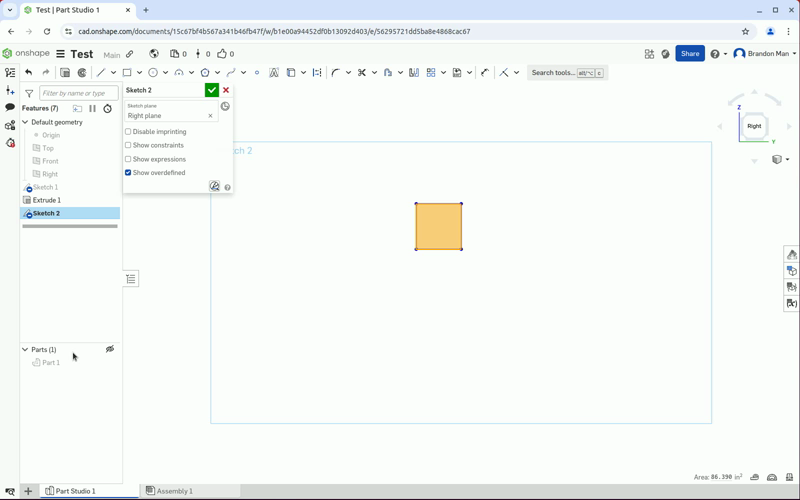
key(shift+e)
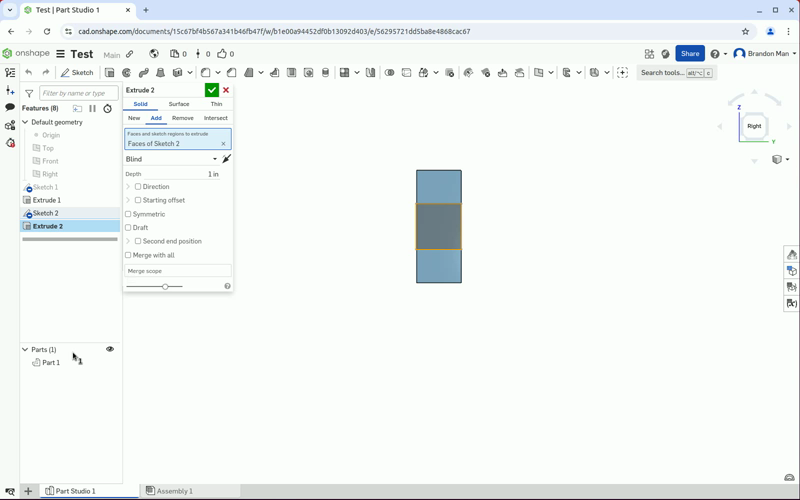
mouse_move(143, 106)
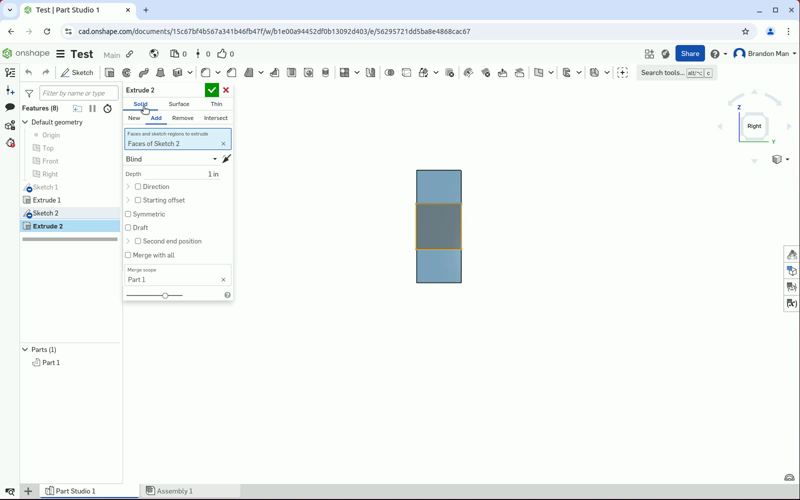
click(143, 106)
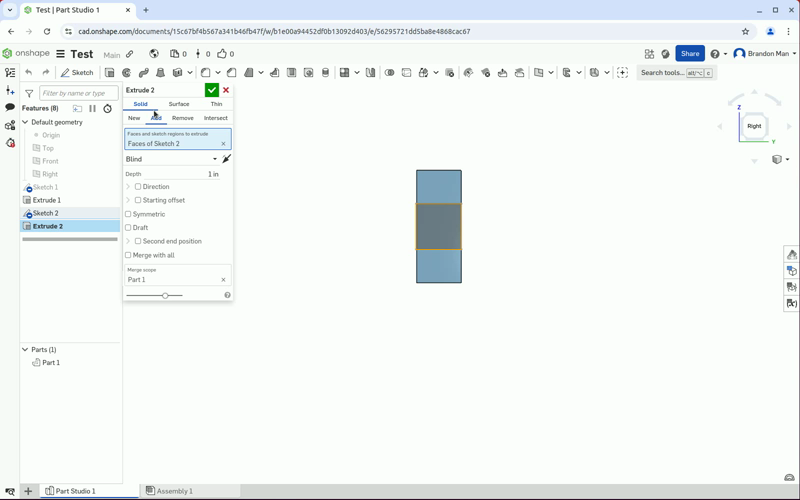
mouse_move(186, 120)
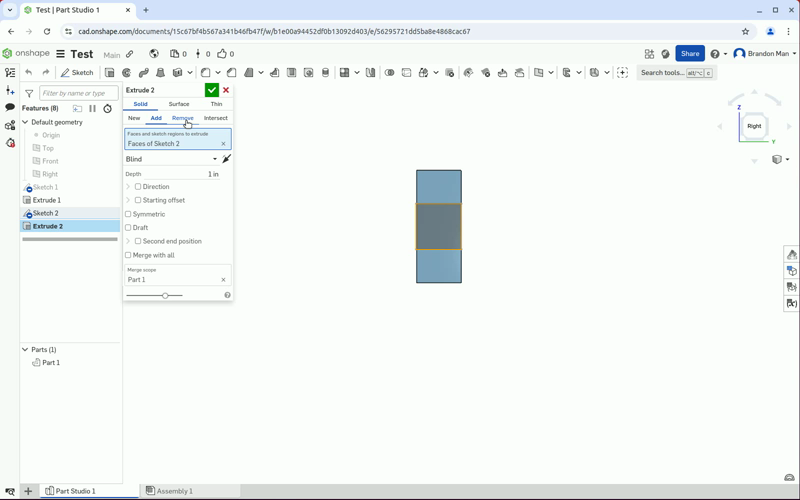
click(186, 120)
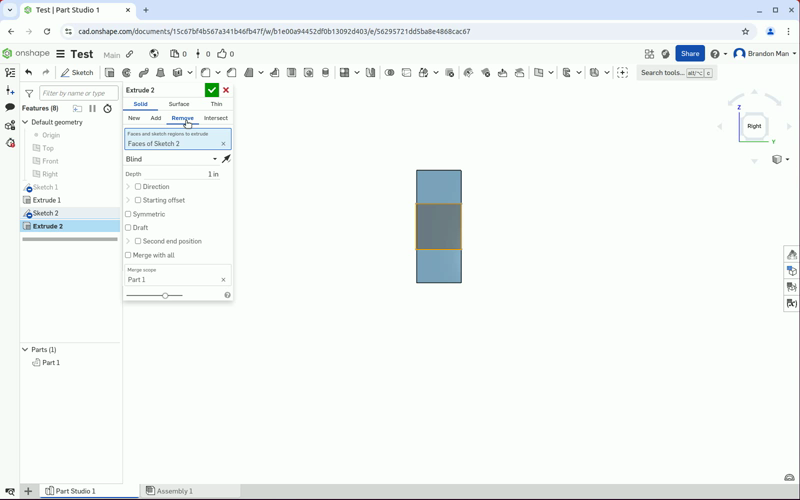
key(tab, 4)
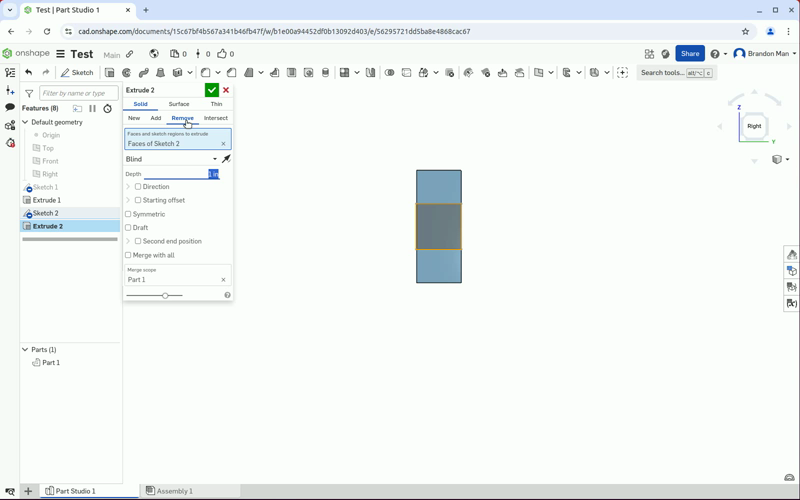
text(5.777)
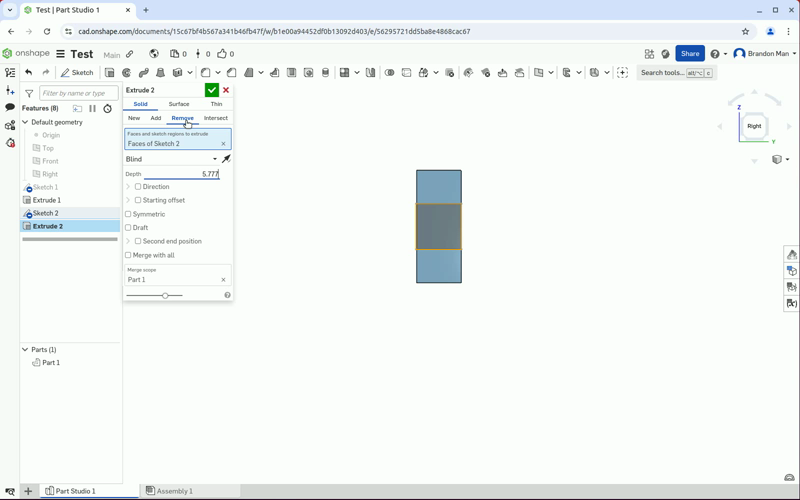
key(tab, 6)
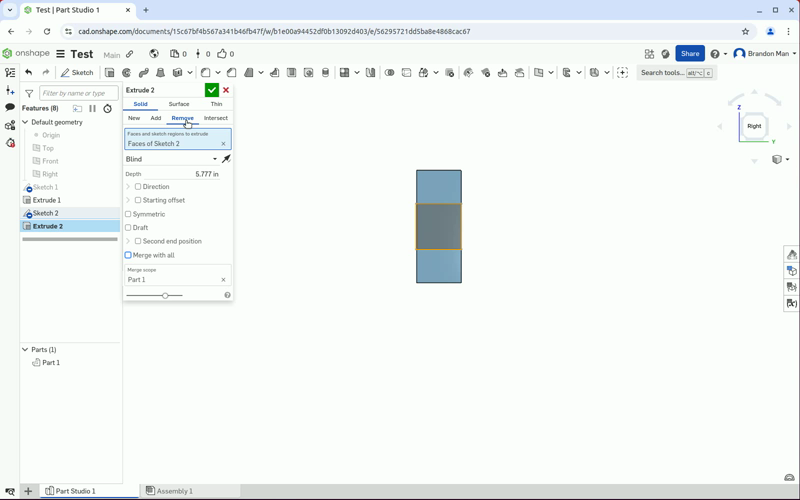
key(space)
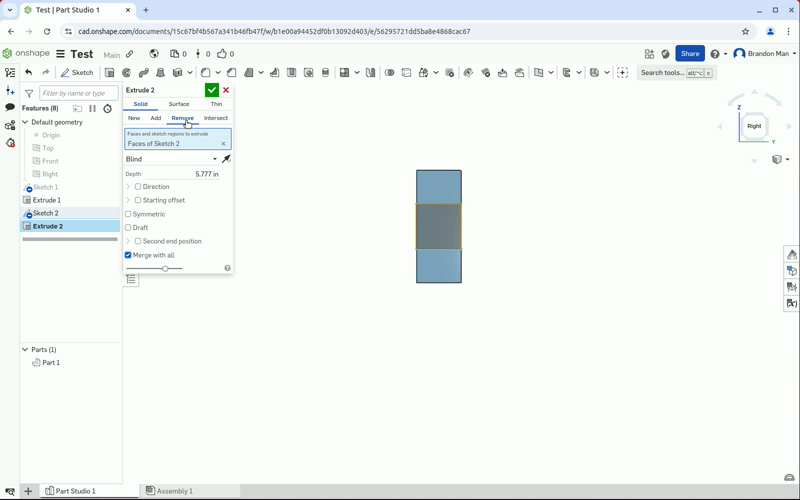
key(enter)
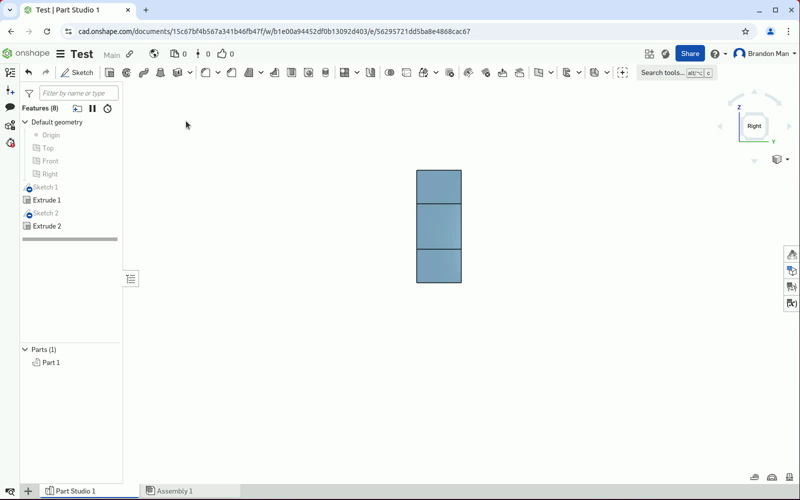
key(shift+h)
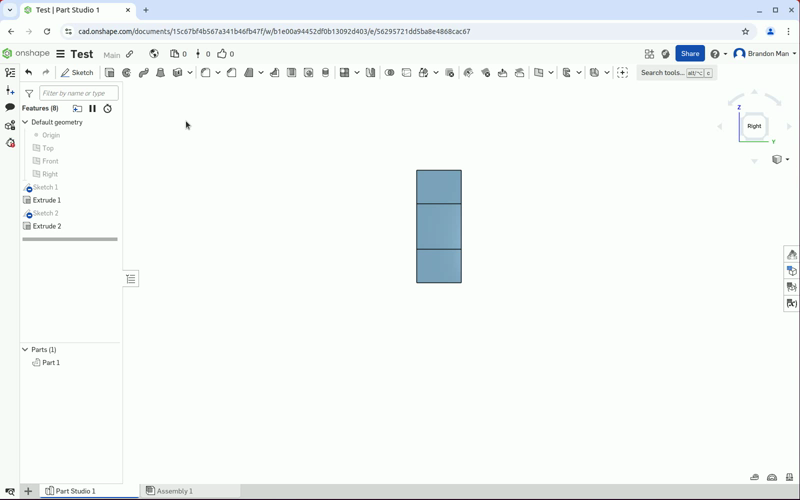
key(shift+h)
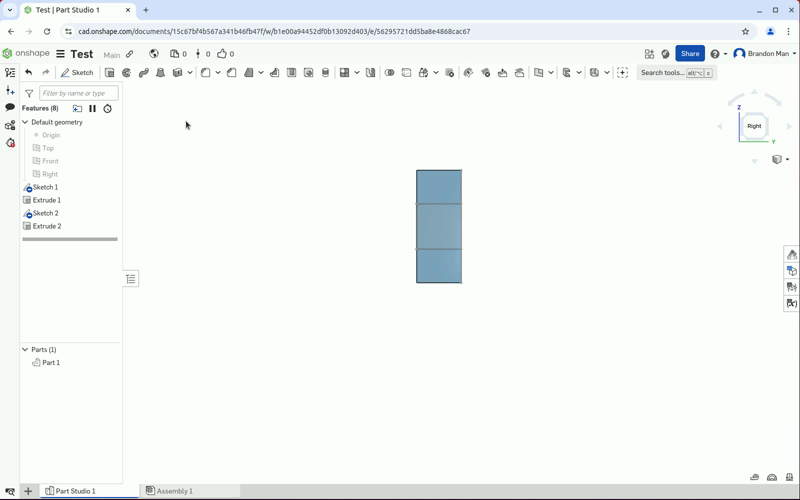
key(shift+7)
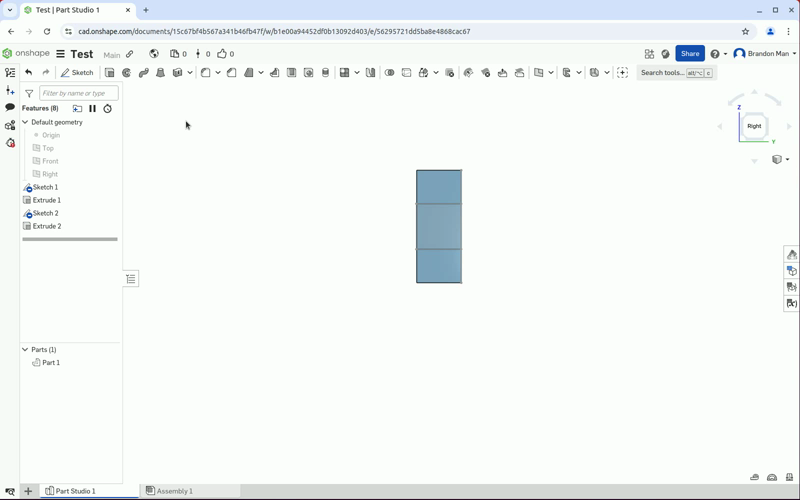
key(right, 2)
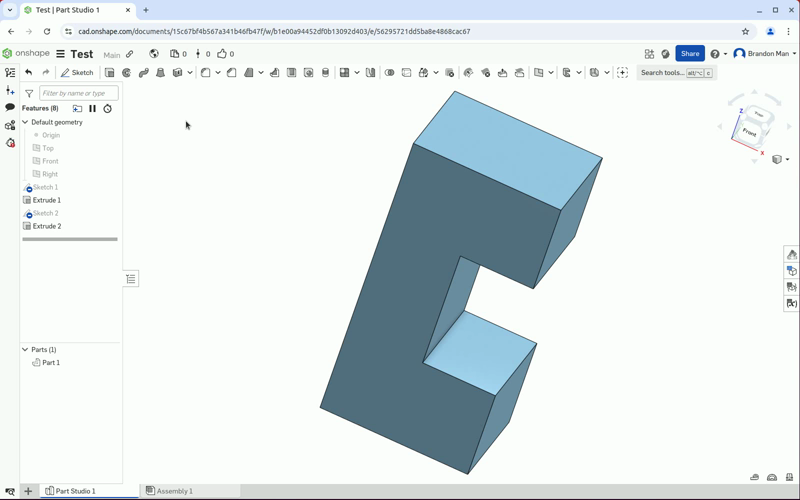
key(down, 2)
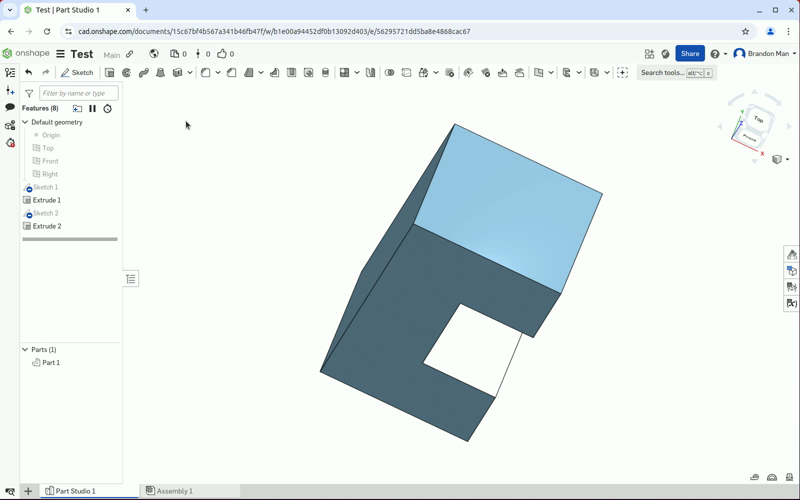
key(up, 2)
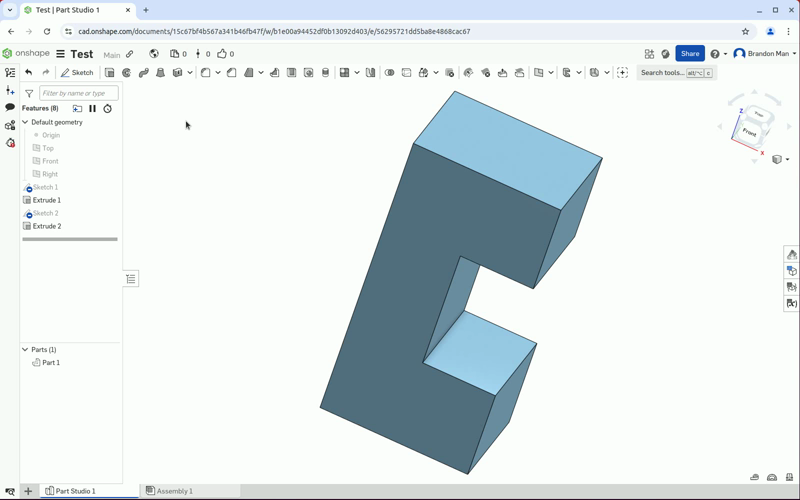
key(left, 2)
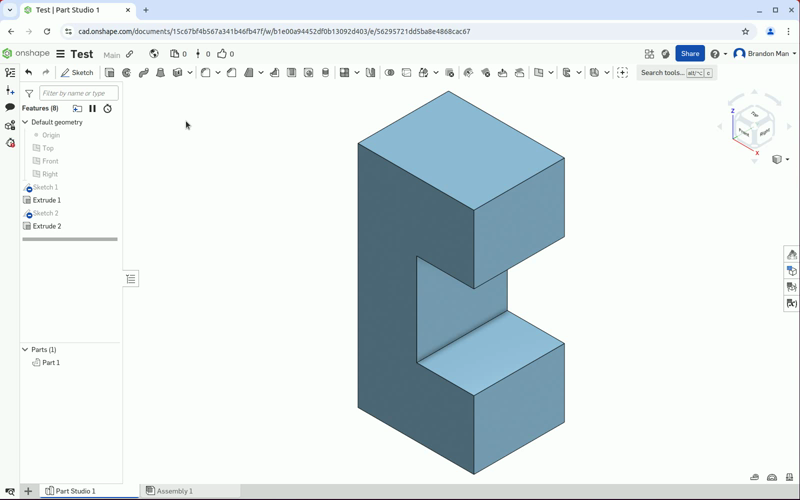
mouse_move(73, 189)
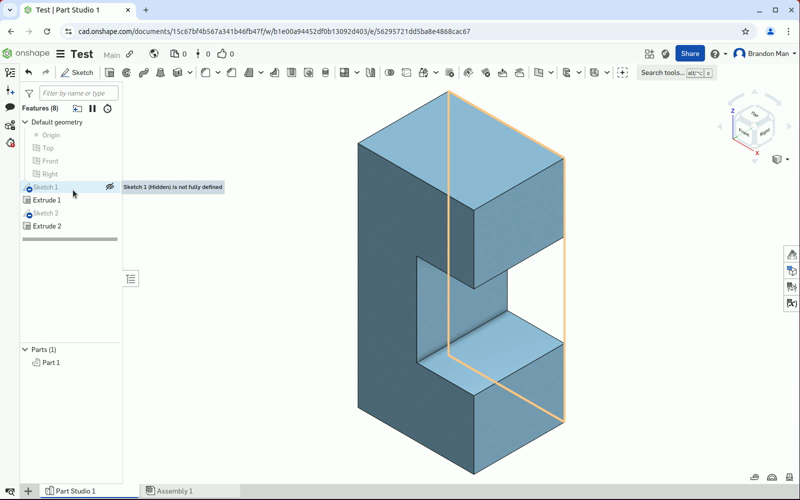
click(73, 189)